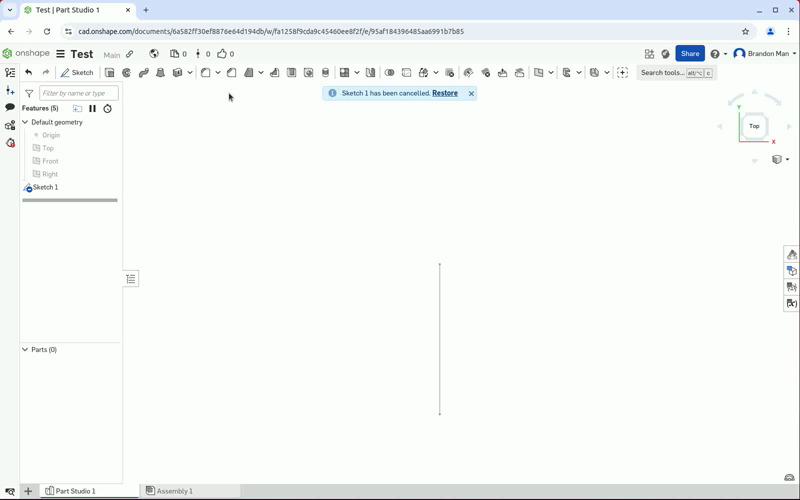
key(shift+h)
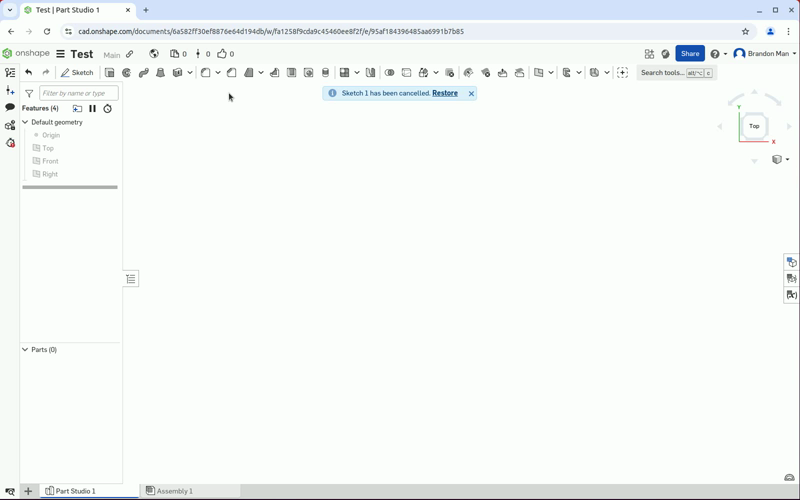
mouse_move(73, 352)
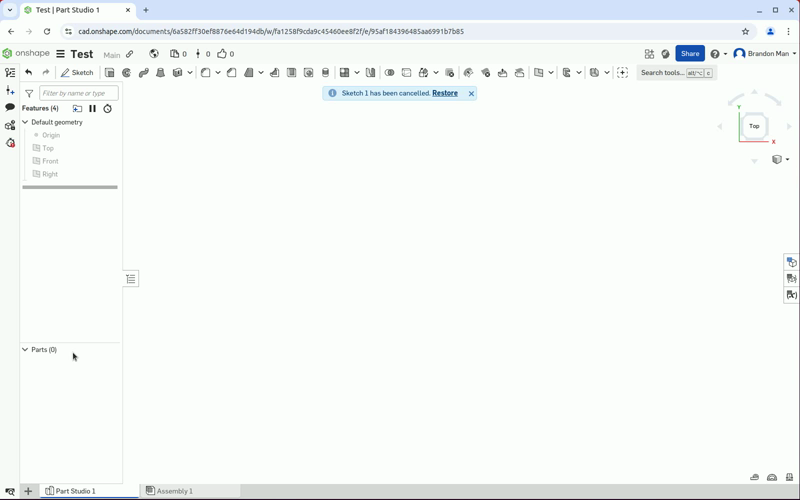
key(y)
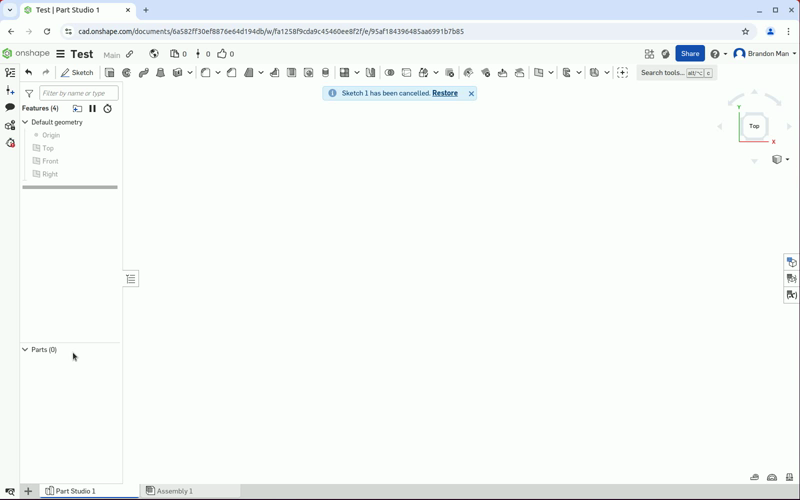
key(shift+p)
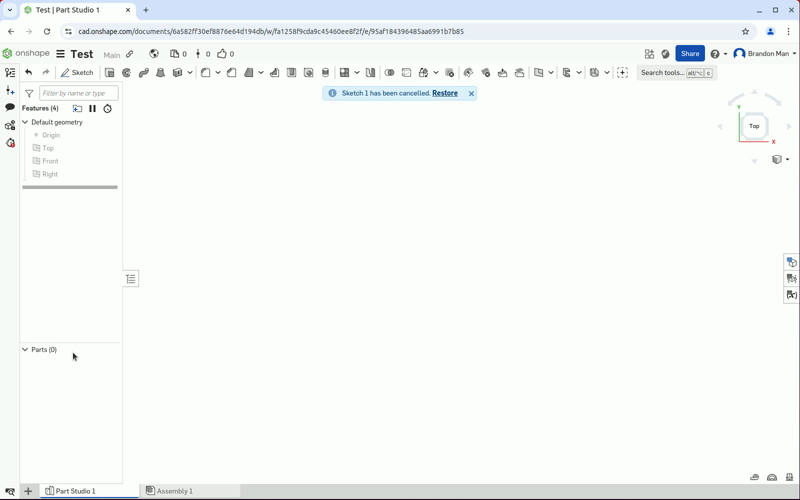
key(space)
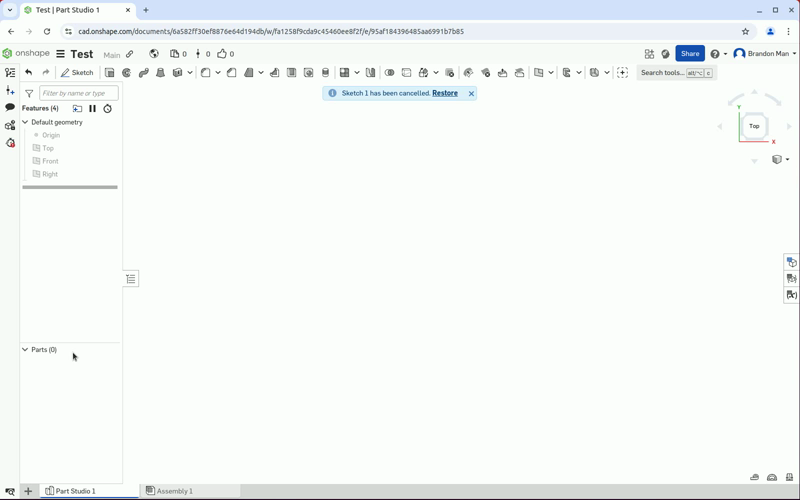
key_down(shift)
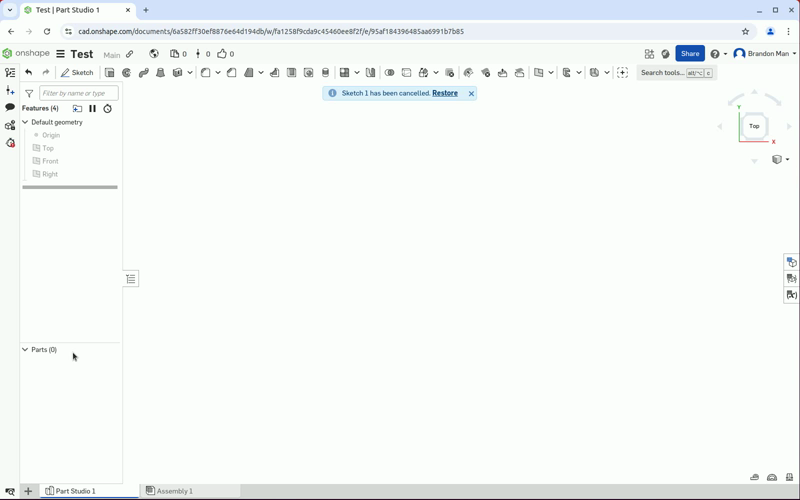
key(up)
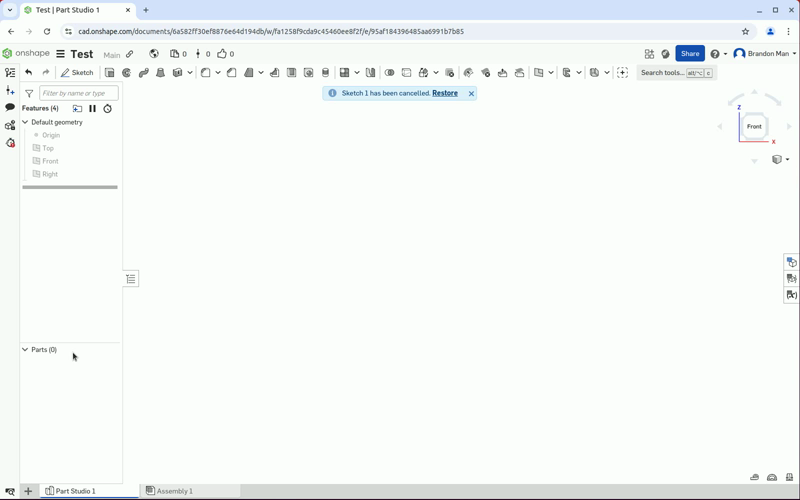
key_up(shift)
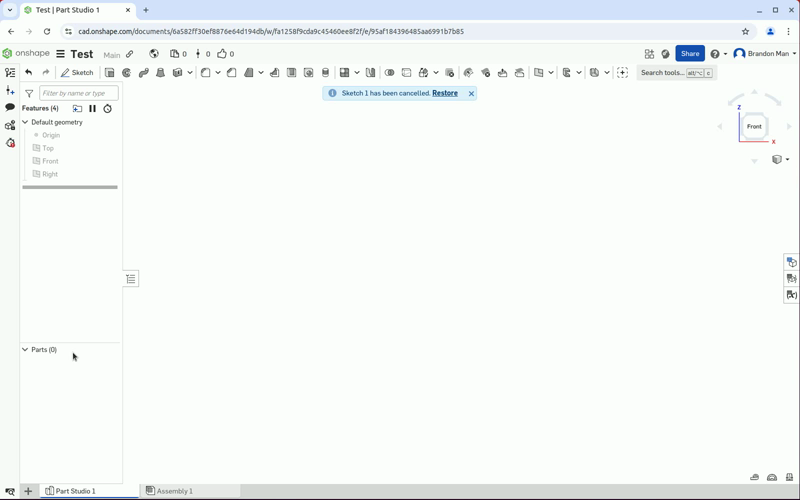
mouse_move(73, 352)
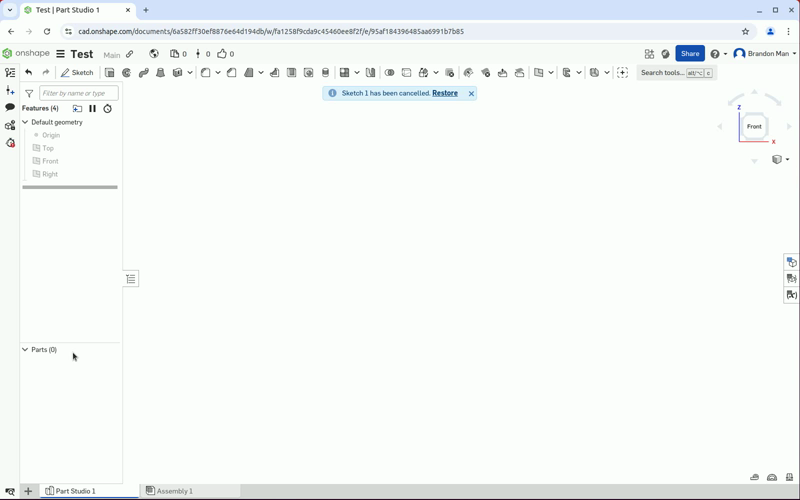
key(shift+y)
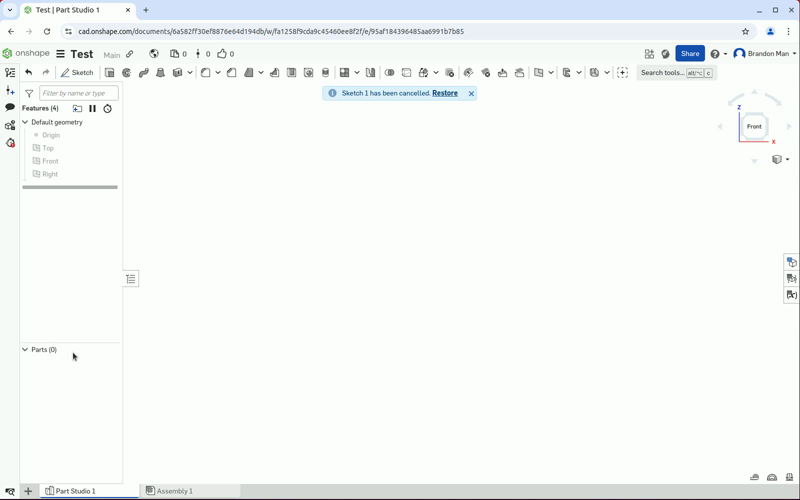
key(shift+s)
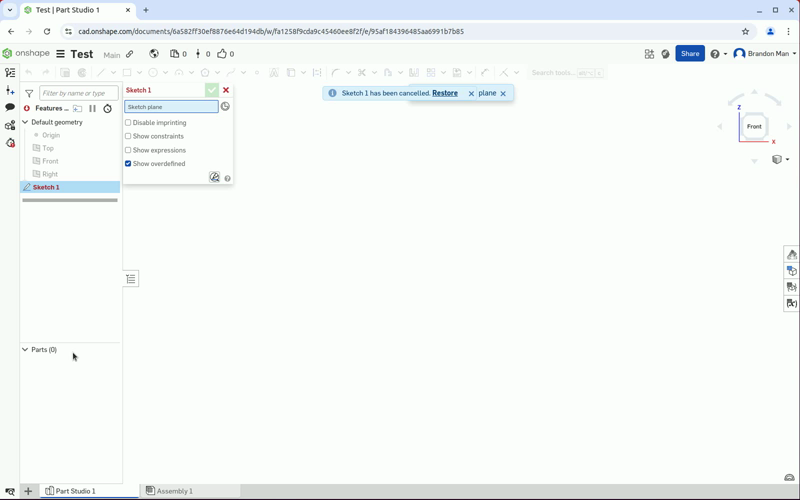
mouse_move(73, 163)
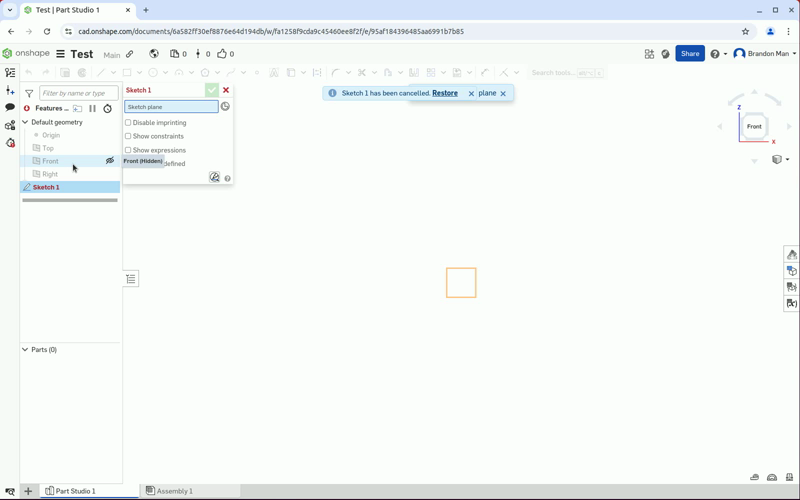
click(73, 163)
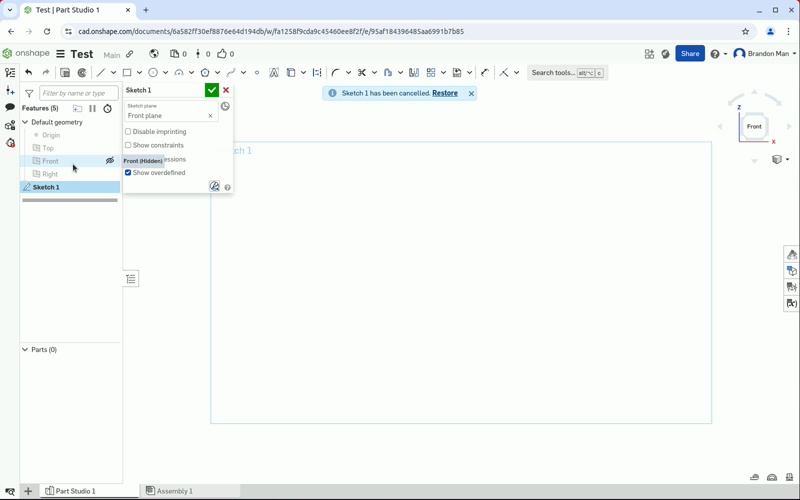
mouse_move(73, 352)
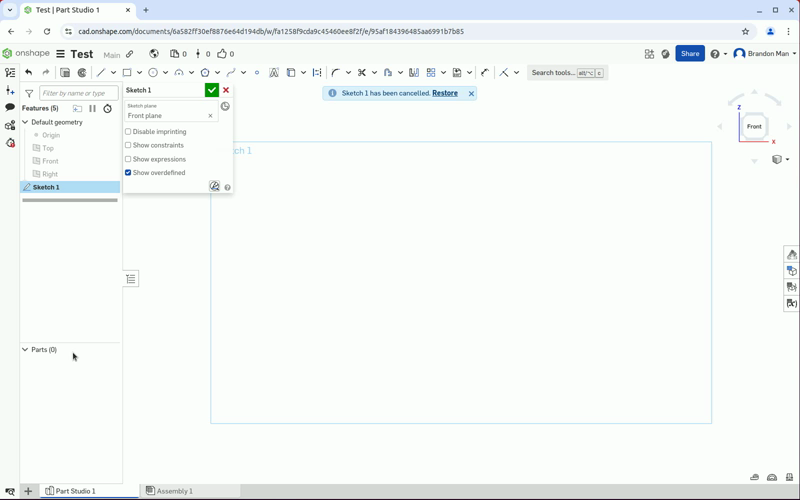
key(y)
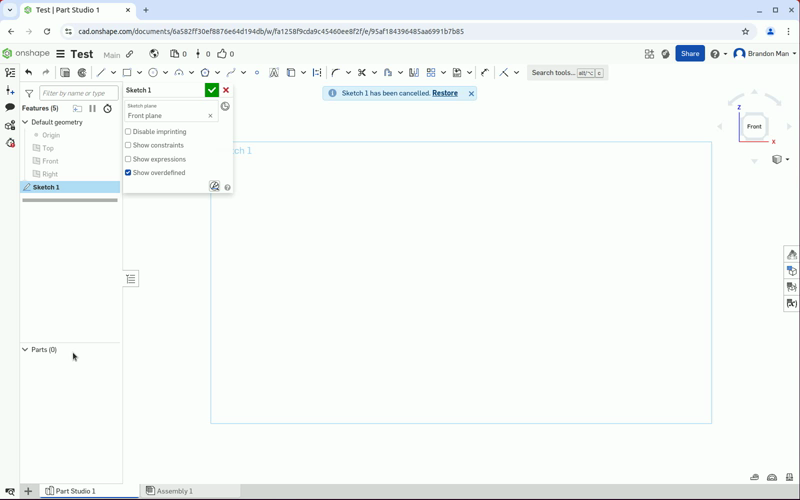
key(l)
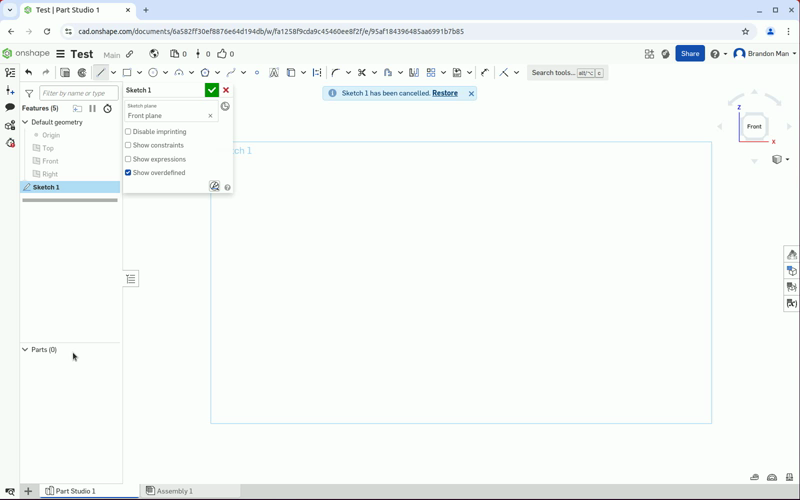
key_down(shift)
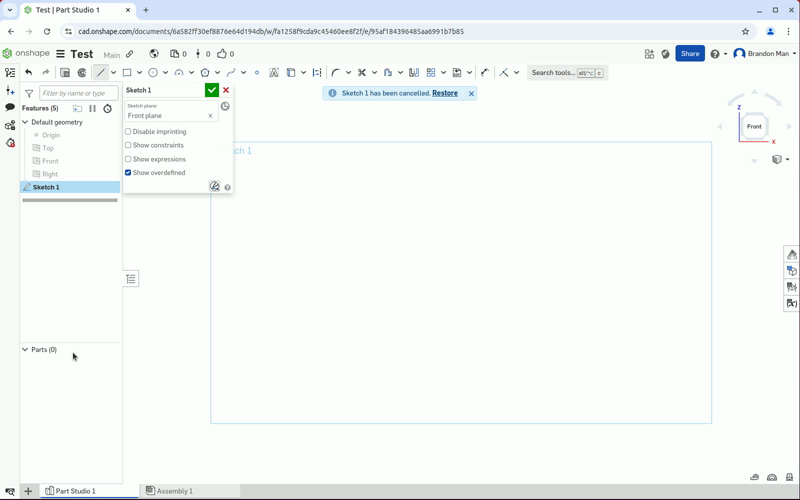
mouse_move(385, 368)
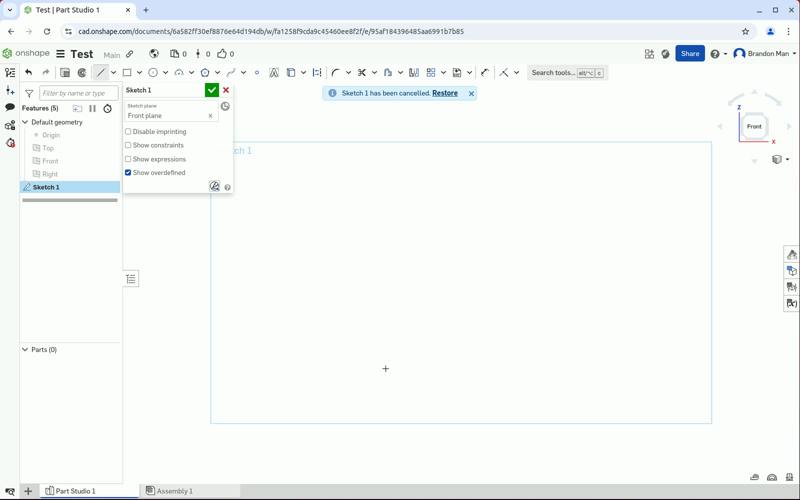
click(385, 368)
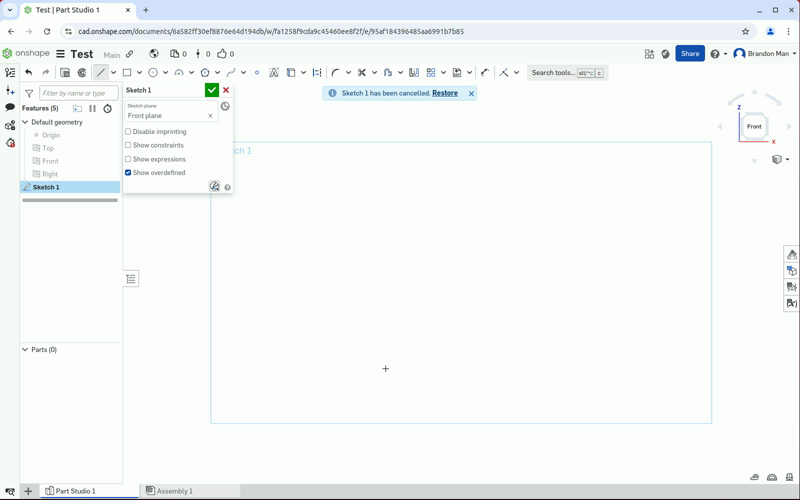
key_up(shift)
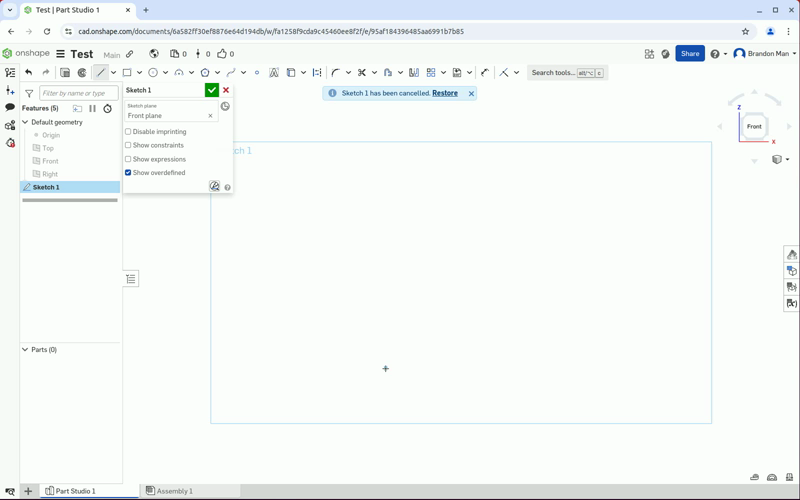
key_down(shift)
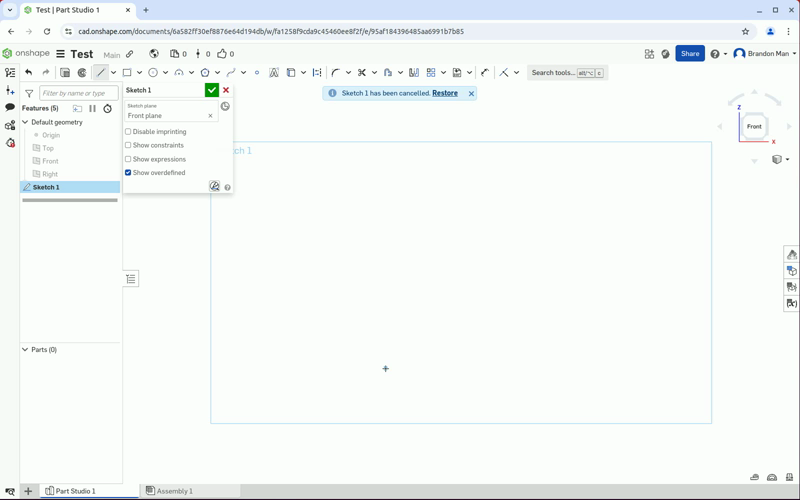
mouse_move(534, 368)
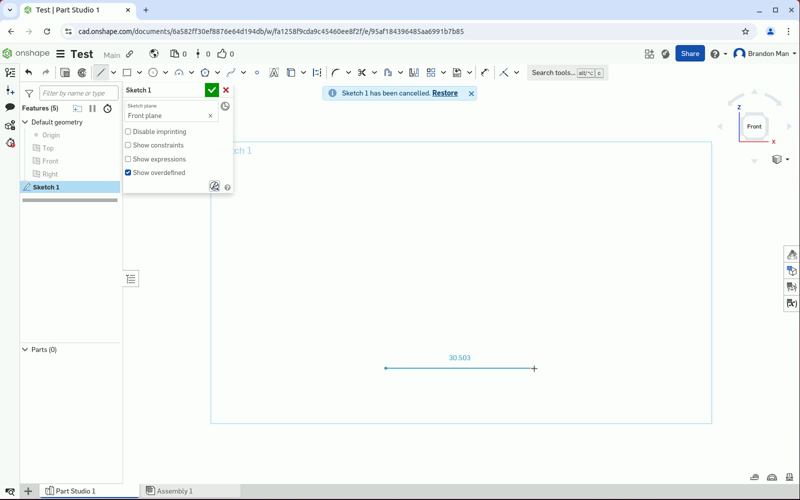
click(534, 368)
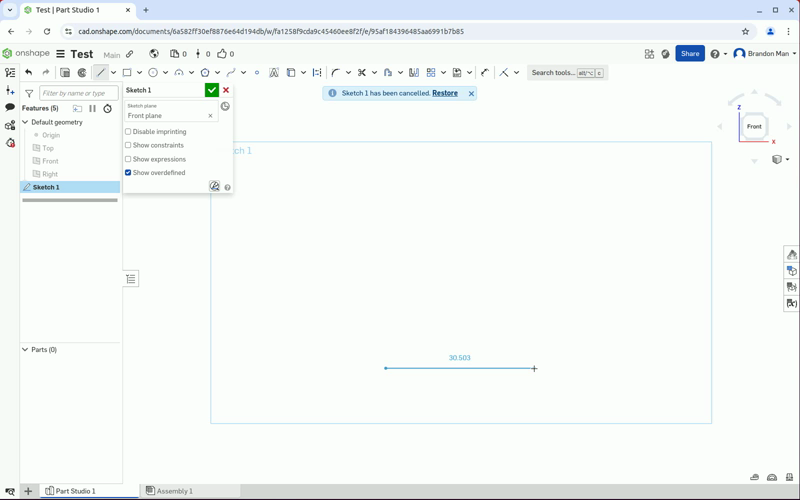
key_up(shift)
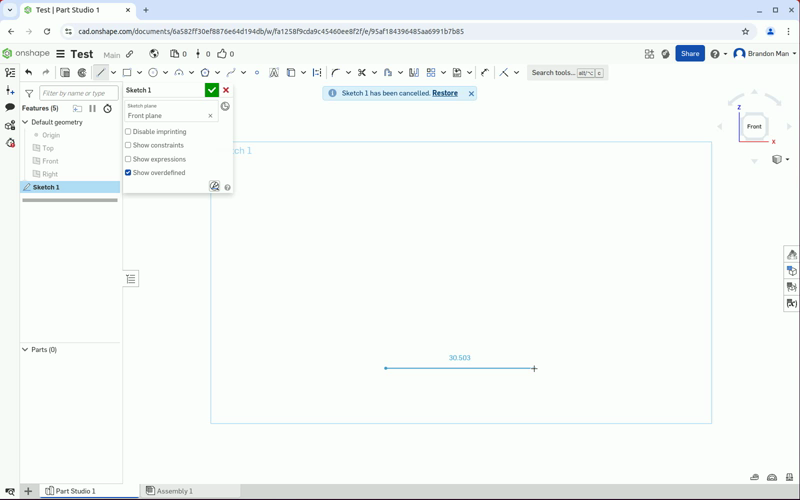
key_down(shift)
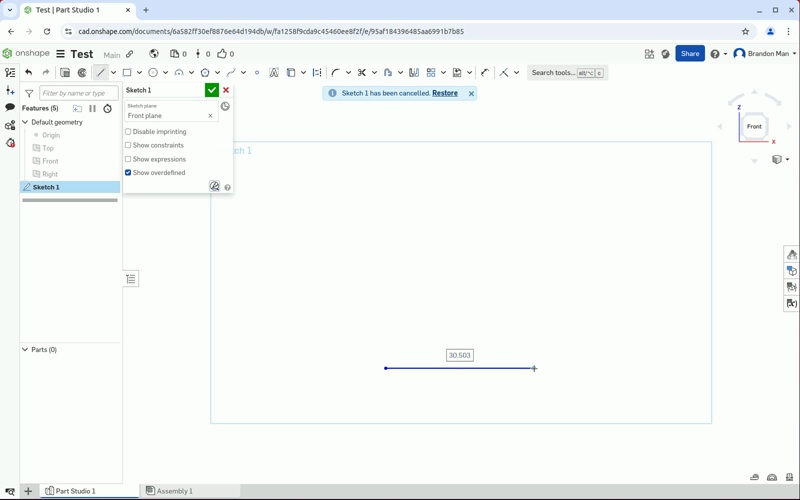
mouse_move(534, 246)
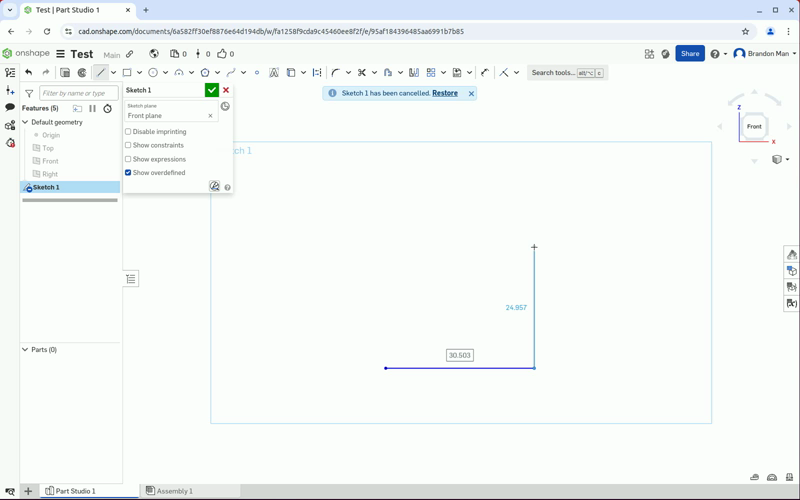
click(534, 246)
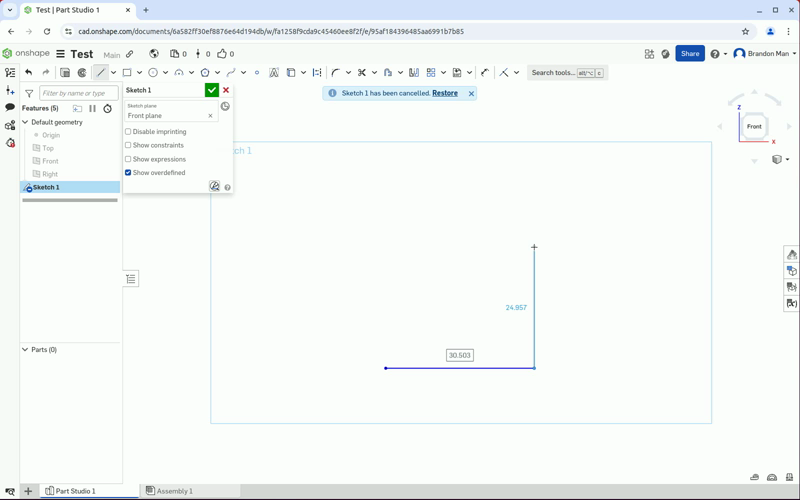
key_up(shift)
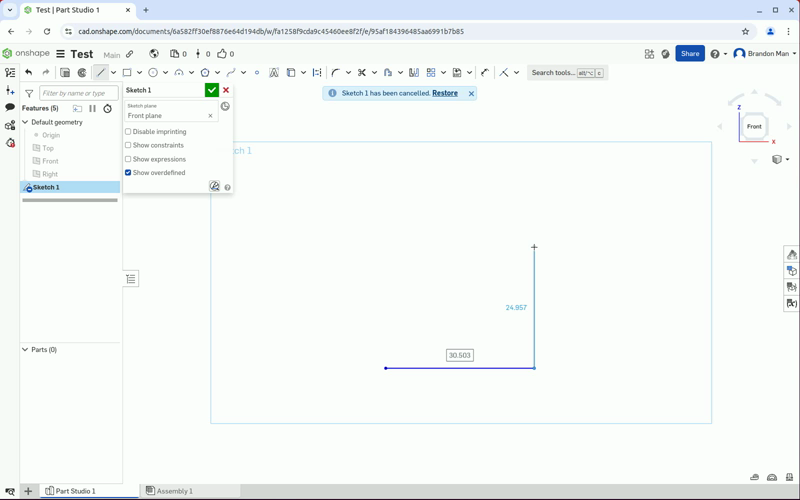
key_down(shift)
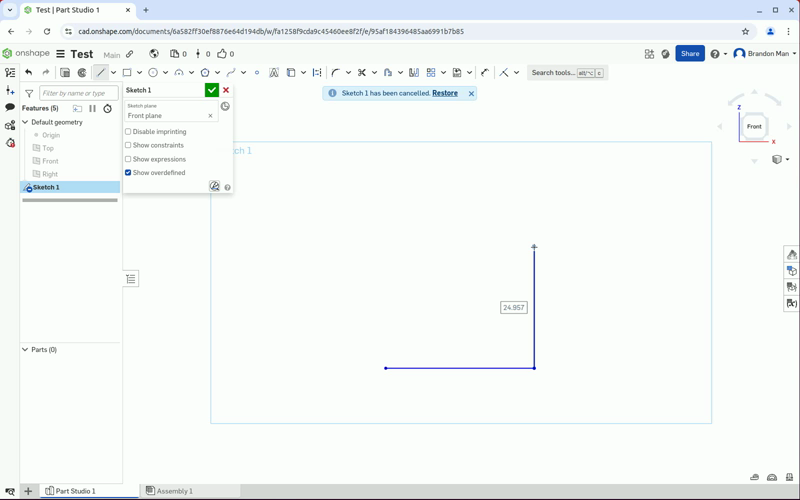
mouse_move(385, 246)
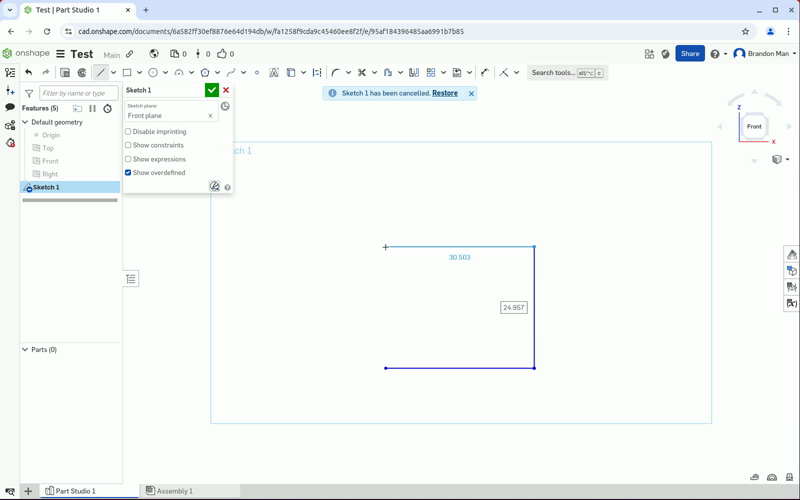
click(385, 246)
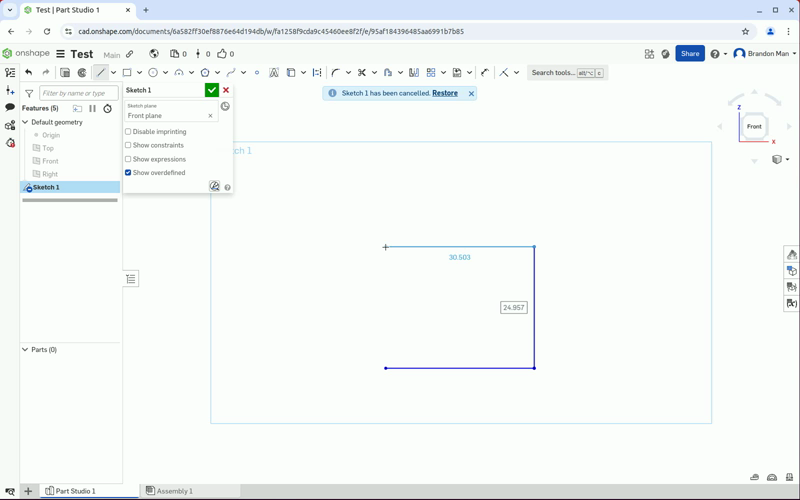
key_up(shift)
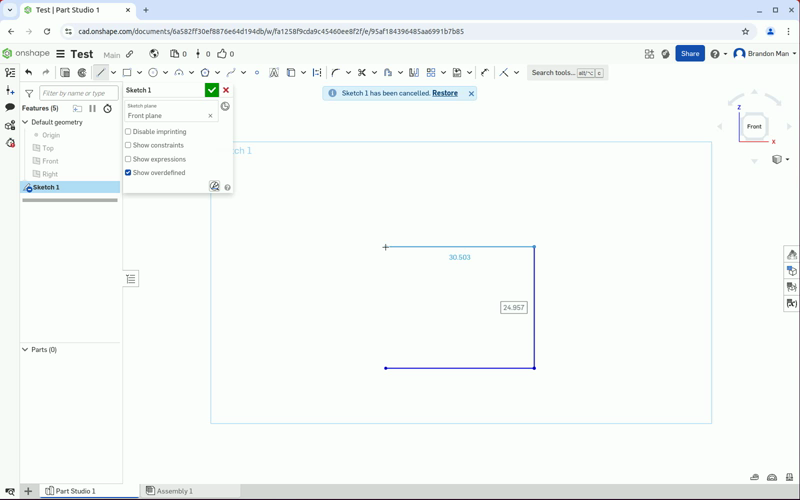
key_down(shift)
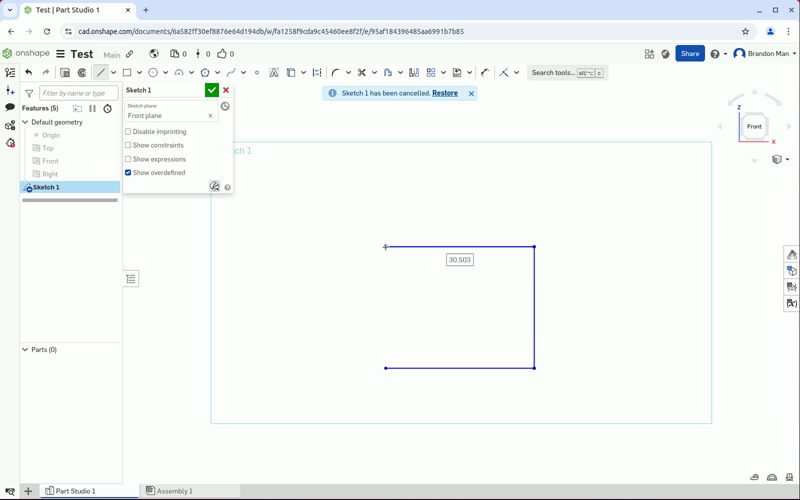
mouse_move(385, 368)
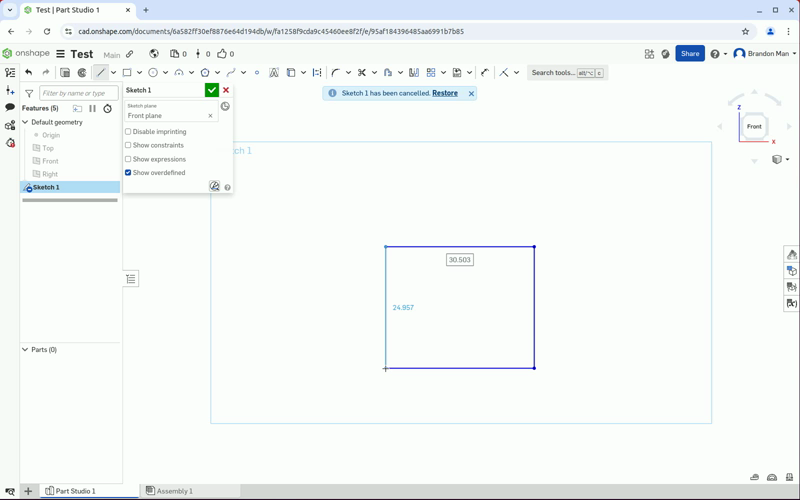
key_up(shift)
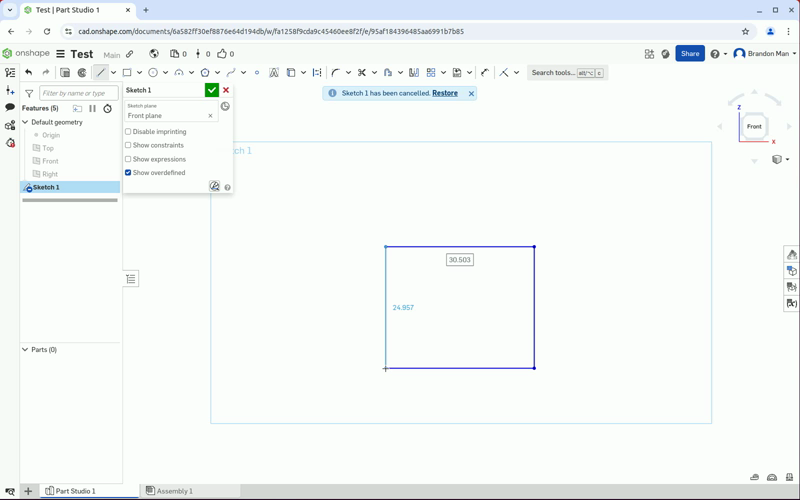
click(385, 368)
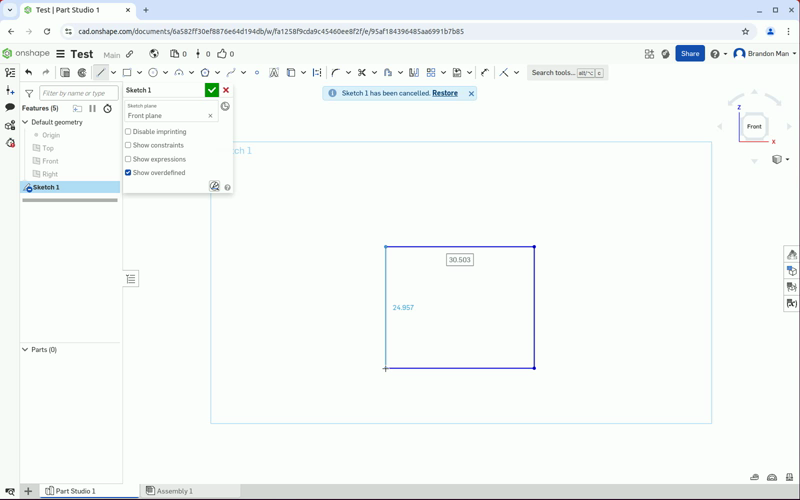
key(esc)
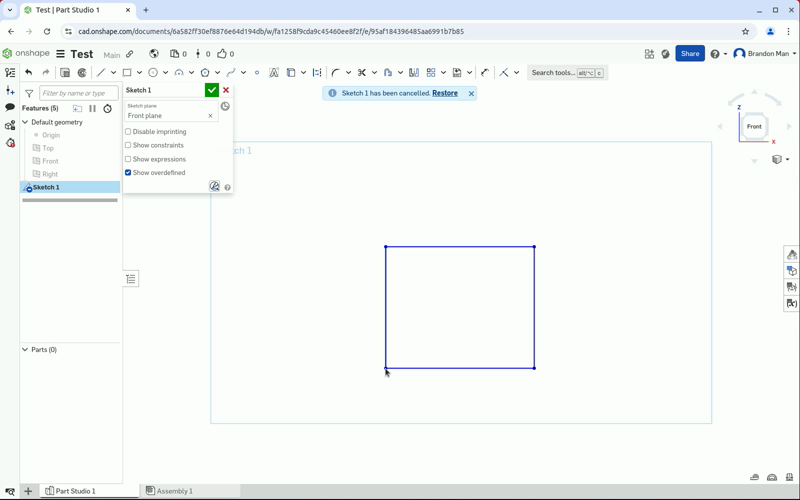
mouse_move(442, 260)
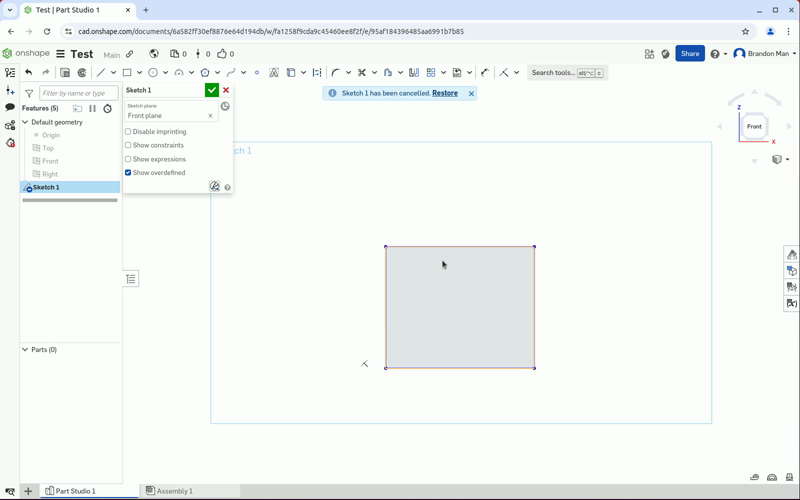
click(442, 260)
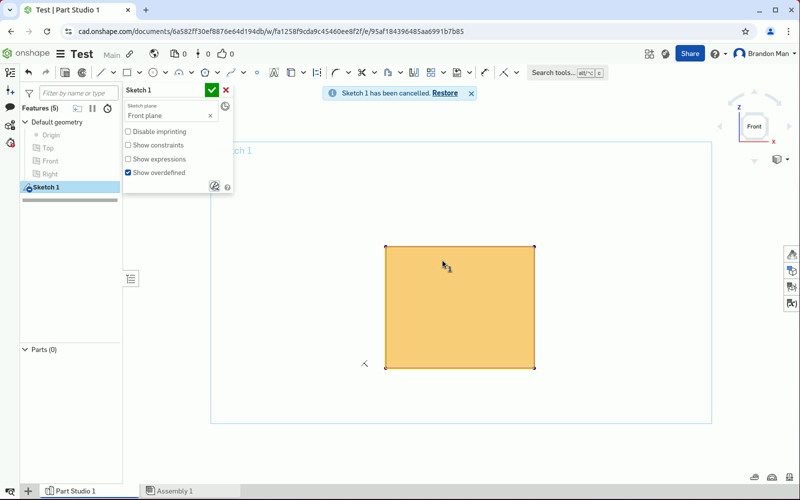
mouse_move(73, 352)
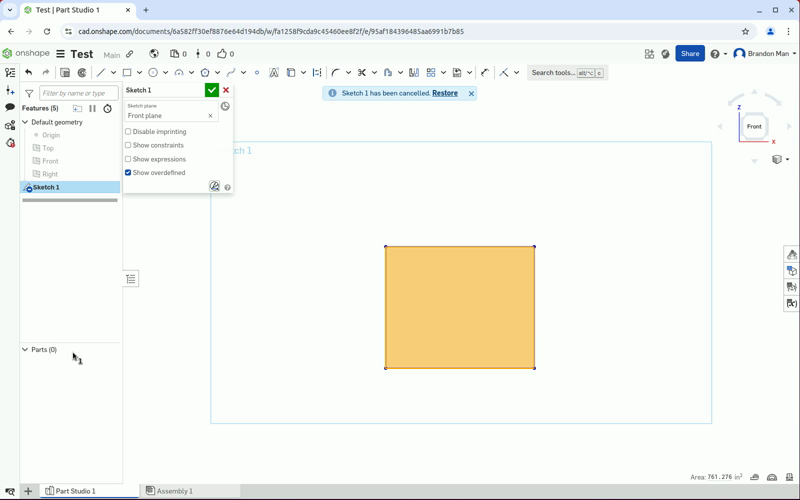
key(shift+y)
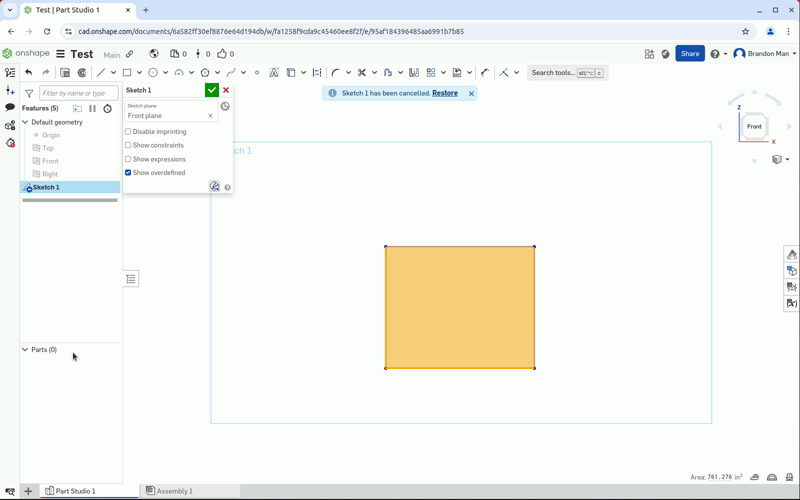
key(shift+e)
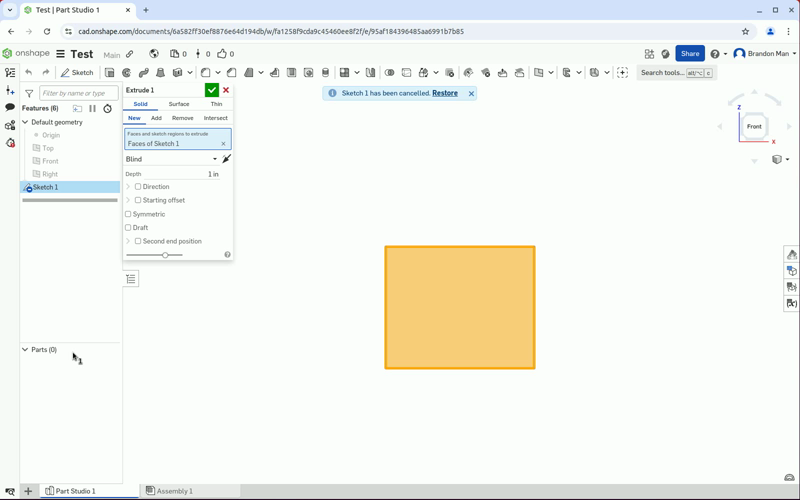
mouse_move(143, 106)
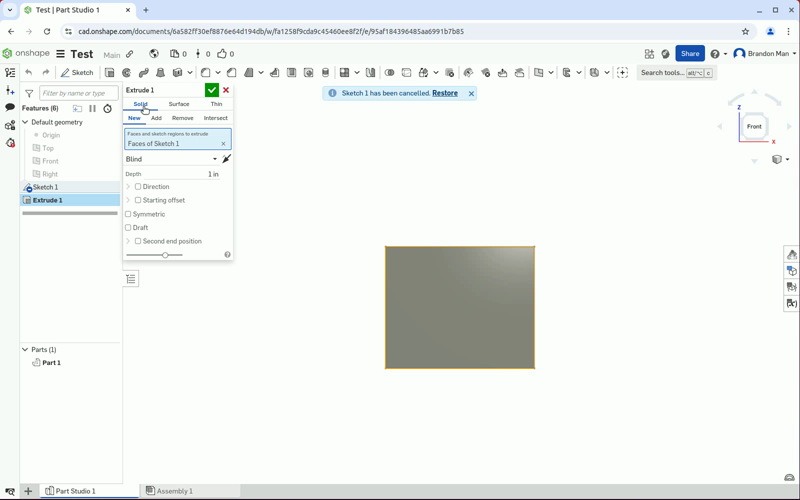
click(143, 106)
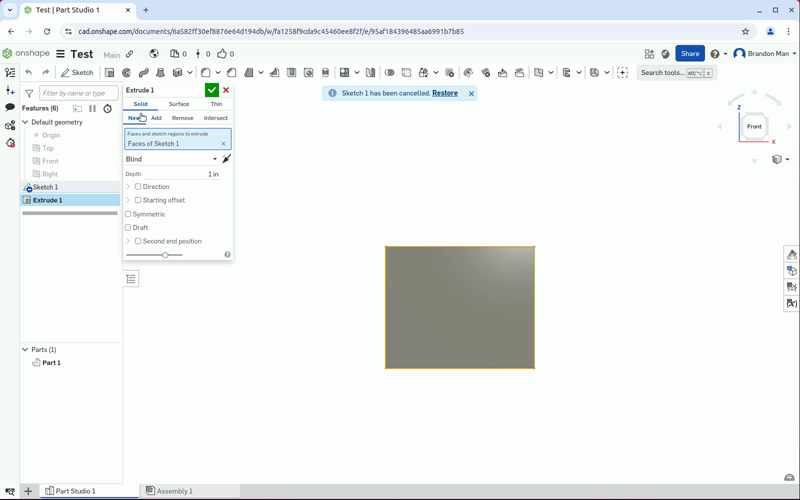
mouse_move(137, 120)
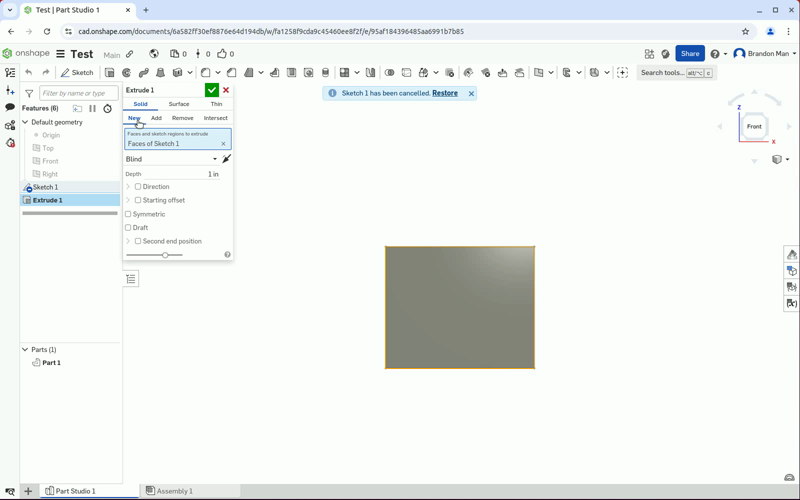
click(137, 120)
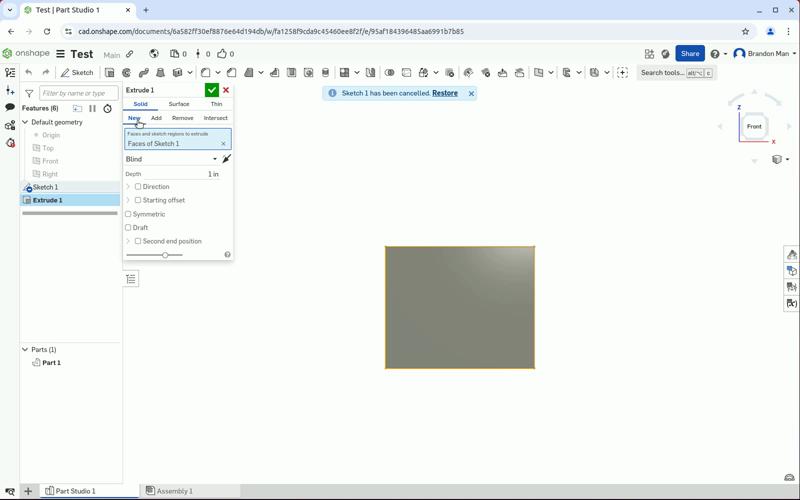
key(tab, 4)
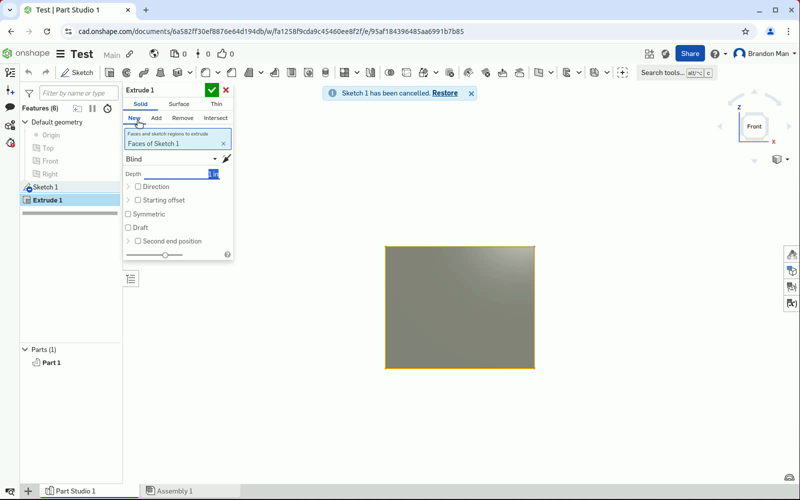
text(23.108)
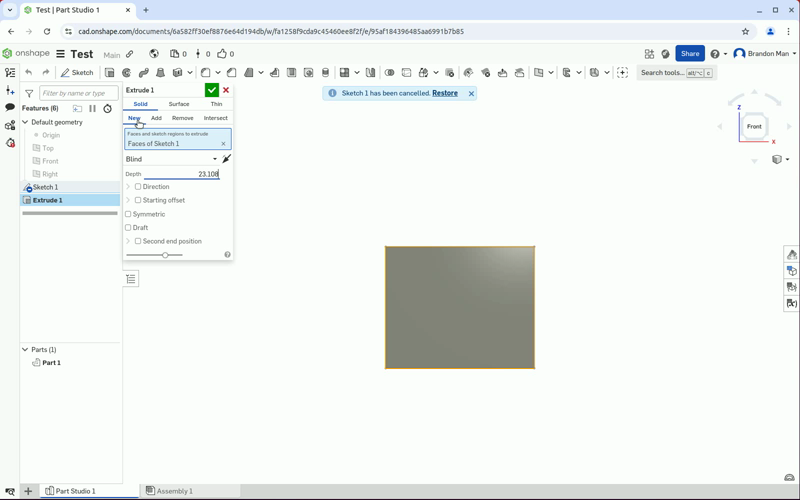
key(enter)
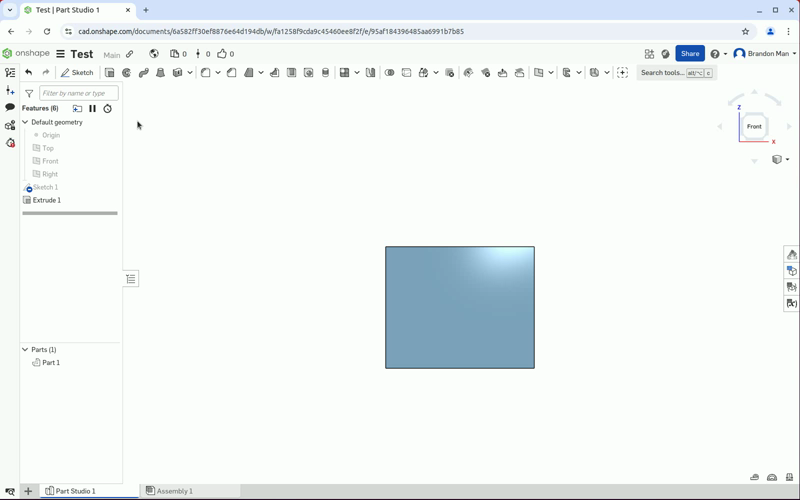
key(shift+h)
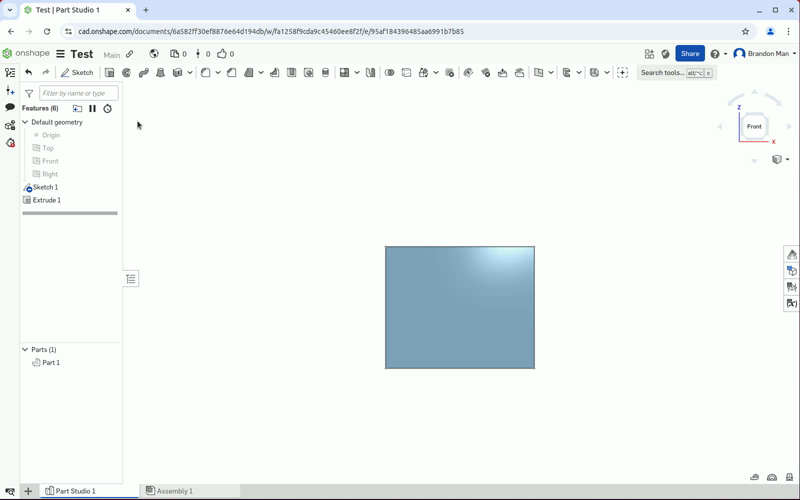
key(shift+h)
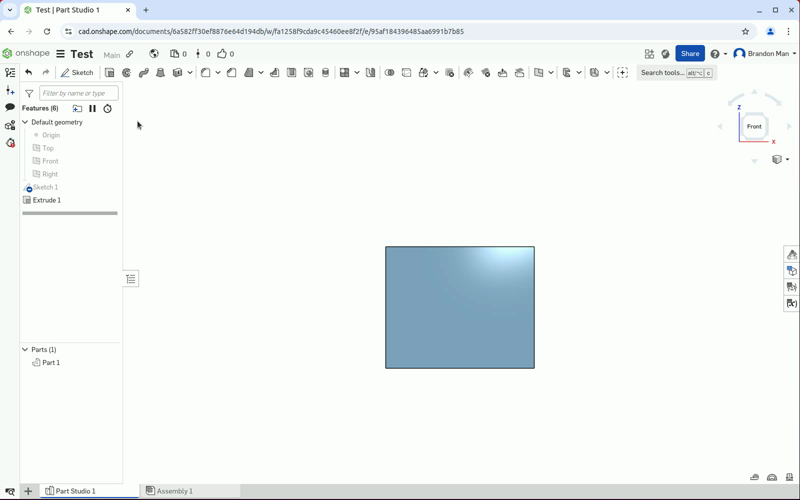
mouse_move(73, 189)
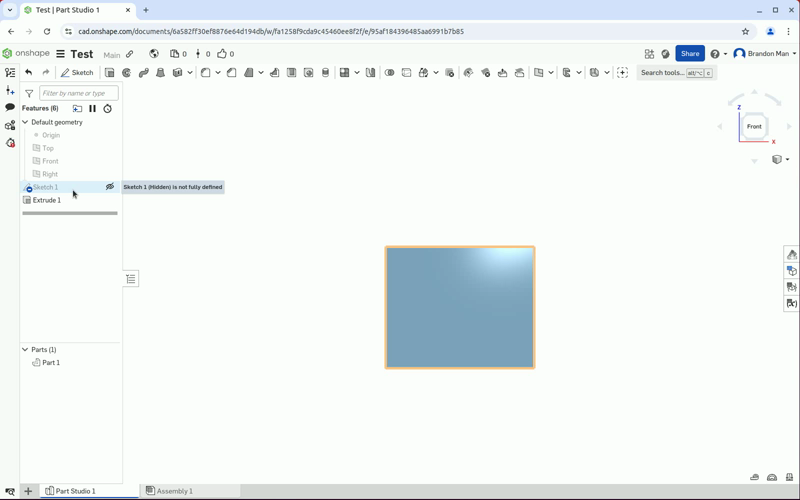
click(73, 189)
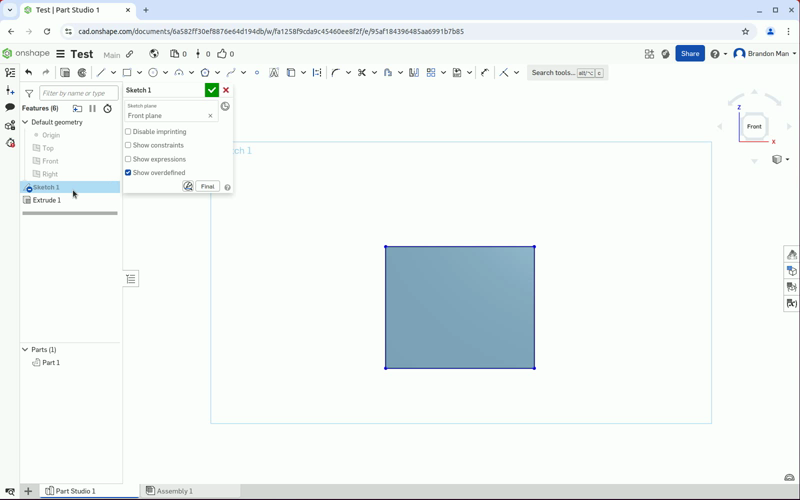
mouse_move(229, 92)
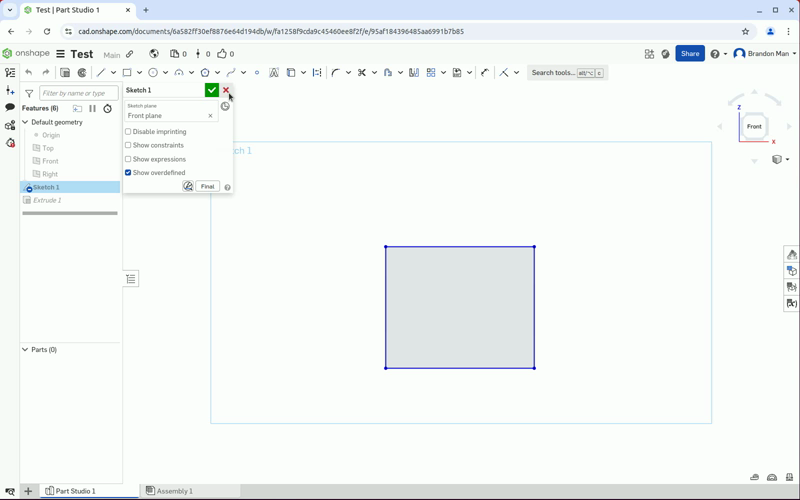
click(229, 92)
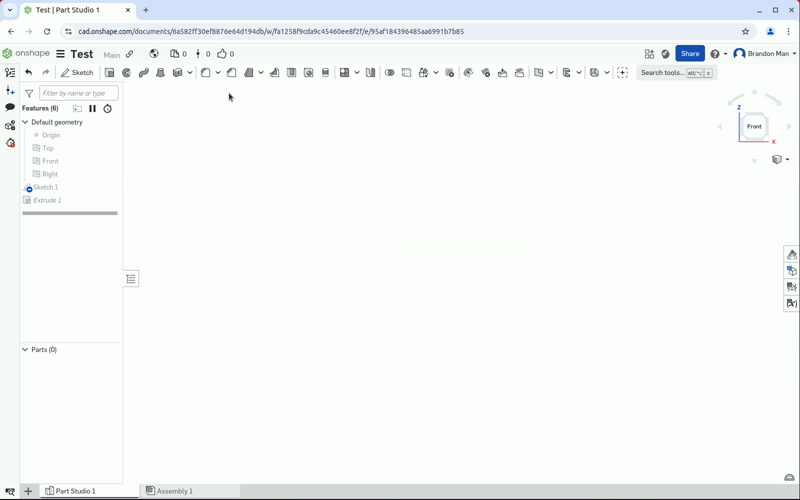
mouse_move(541, 75)
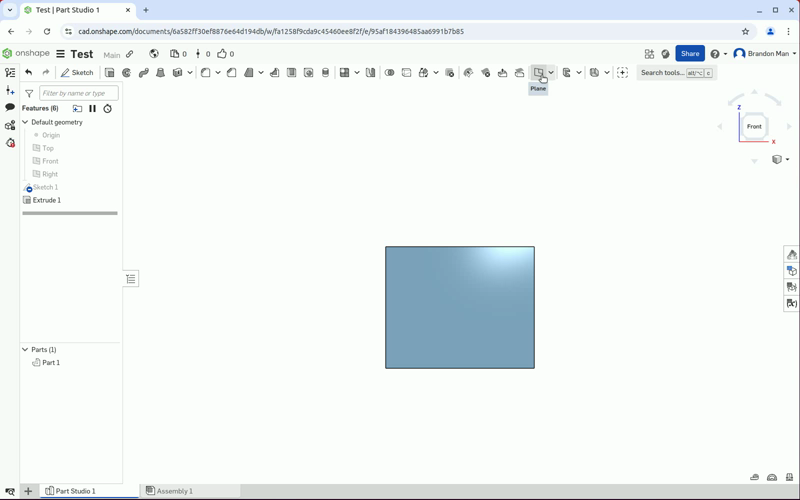
click(541, 75)
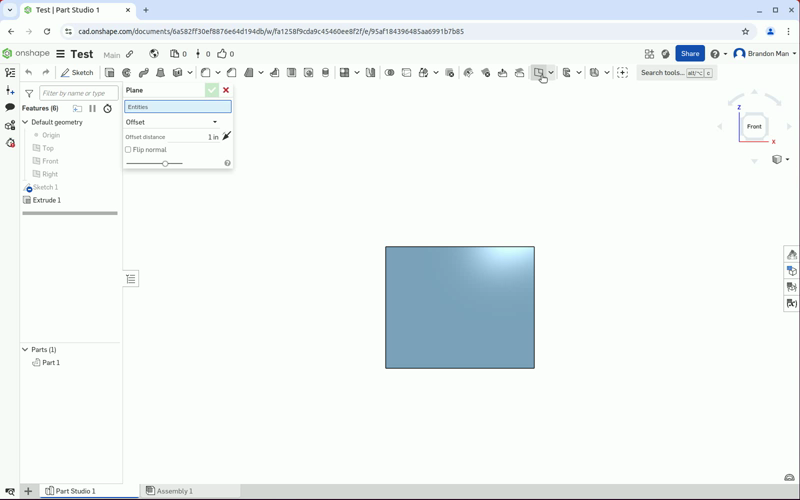
mouse_move(73, 163)
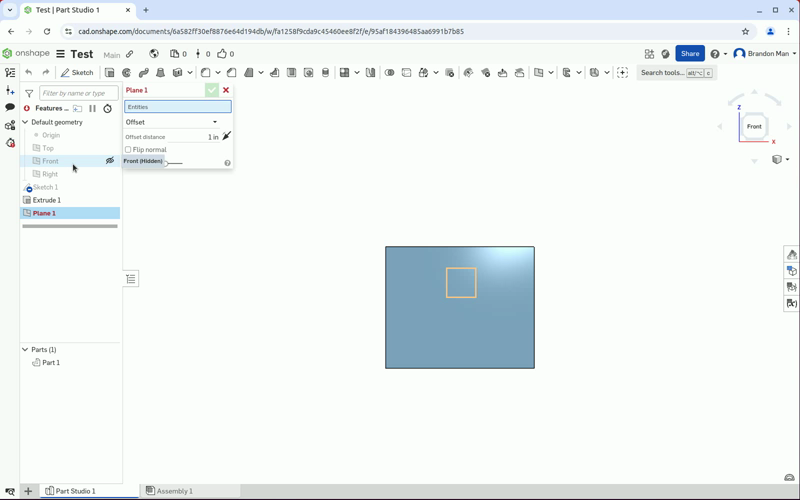
click(73, 163)
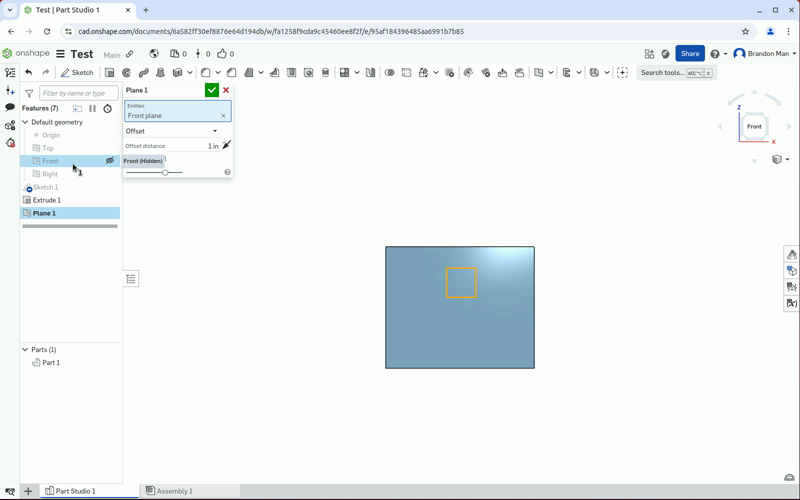
key(tab, 2)
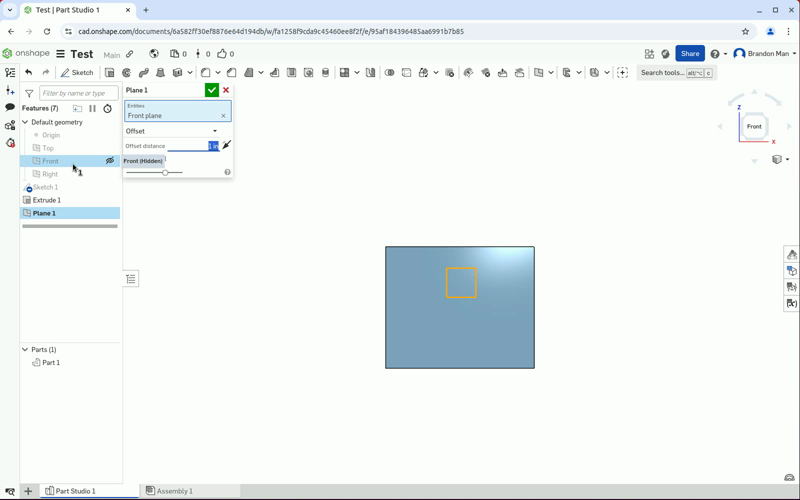
text(23.108)
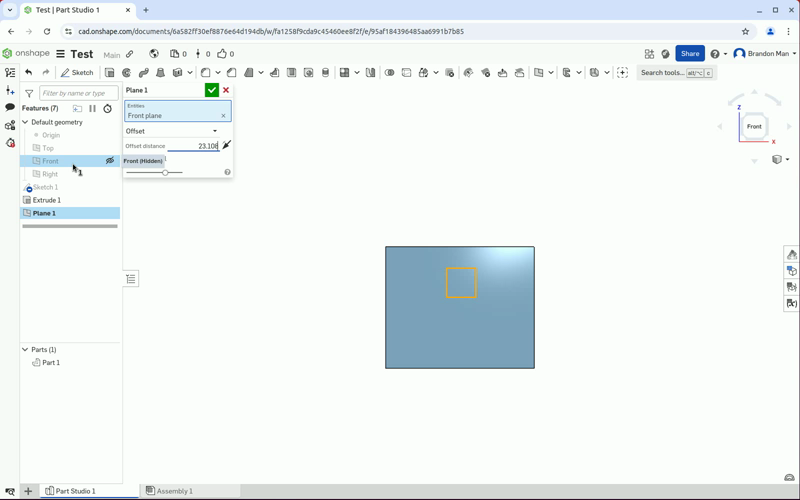
key(enter, 2)
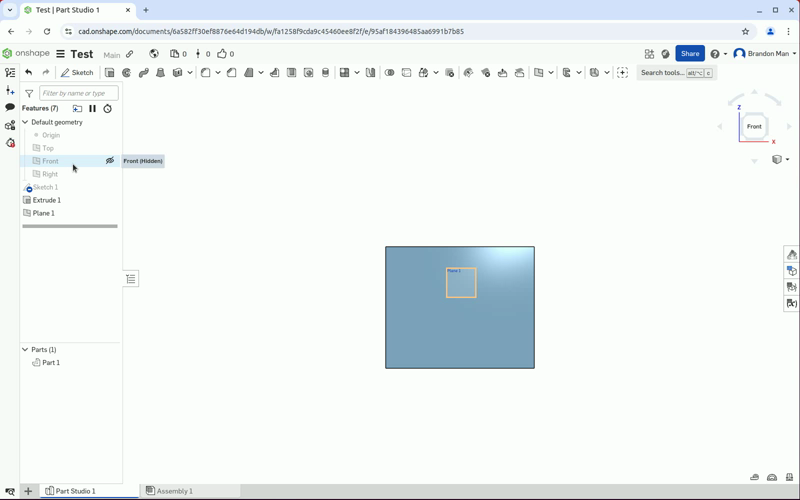
key(shift+s)
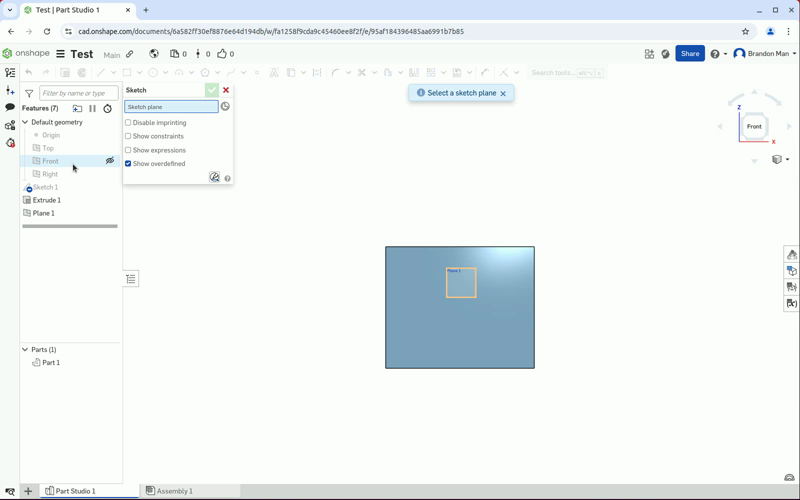
mouse_move(73, 215)
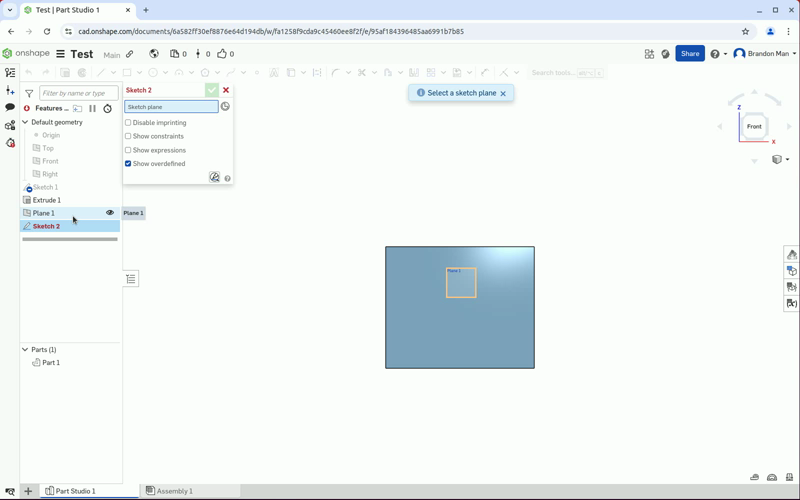
click(73, 215)
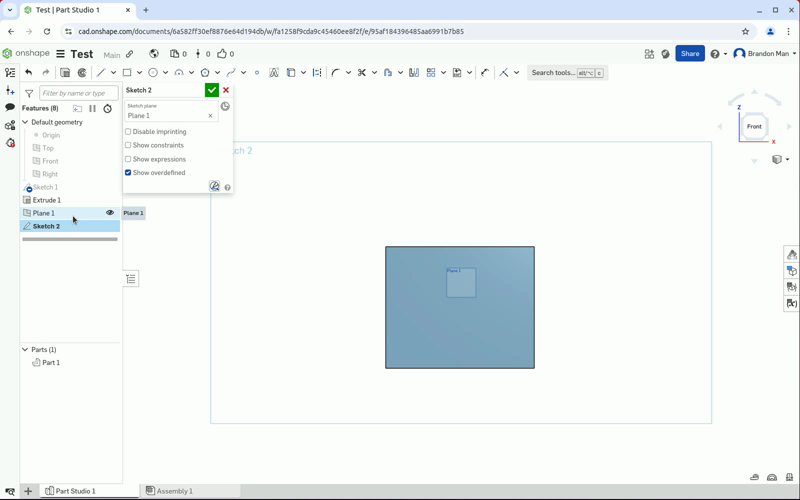
mouse_move(73, 352)
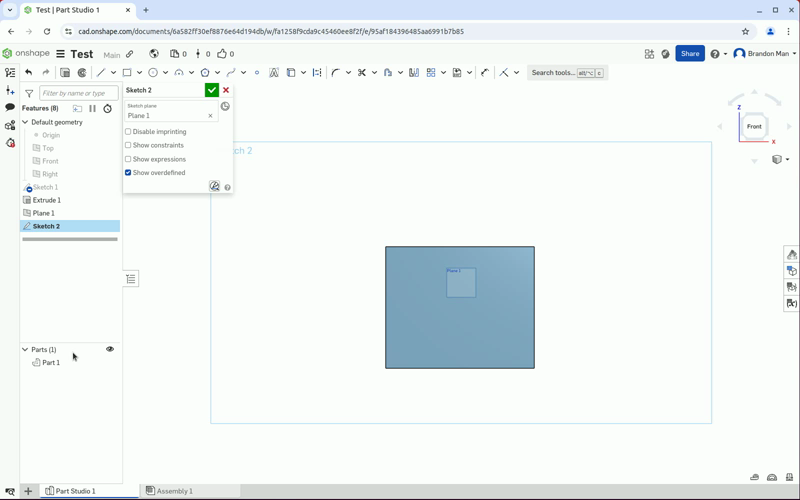
key(y)
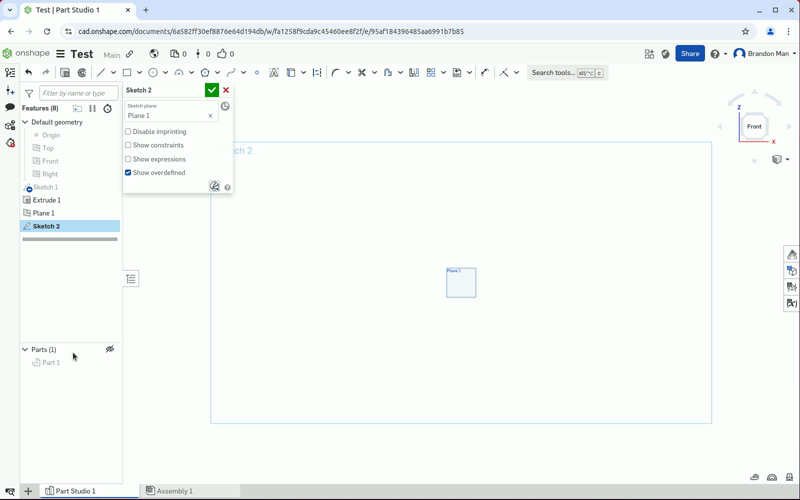
key(l)
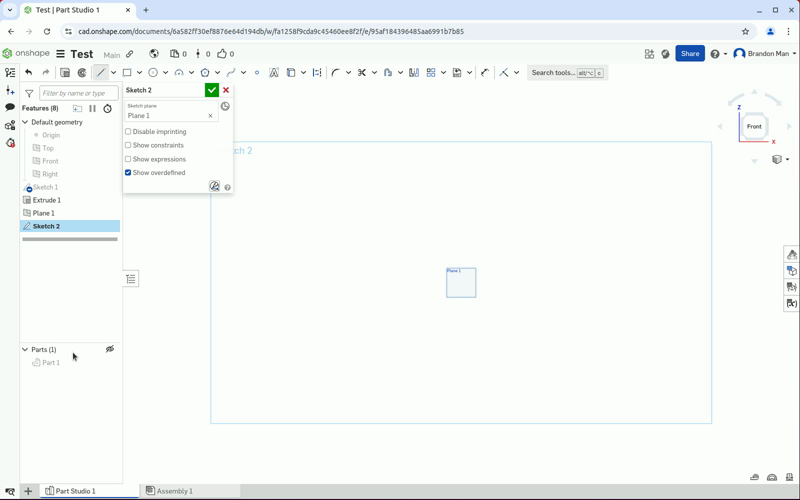
key_down(shift)
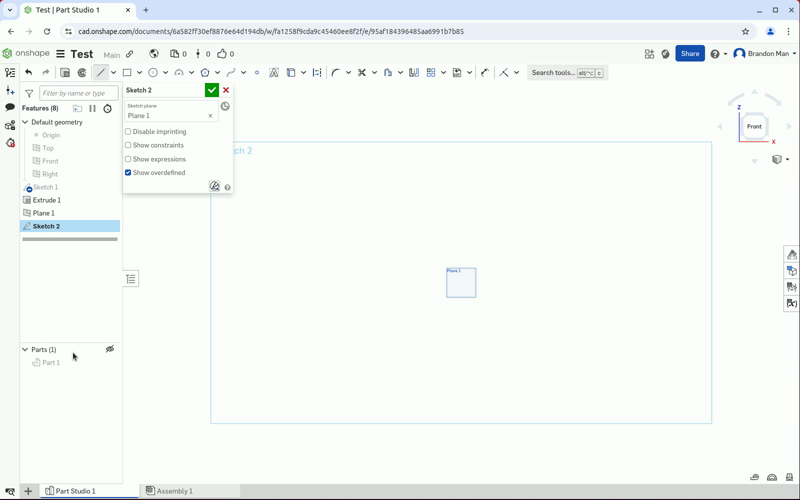
mouse_move(445, 319)
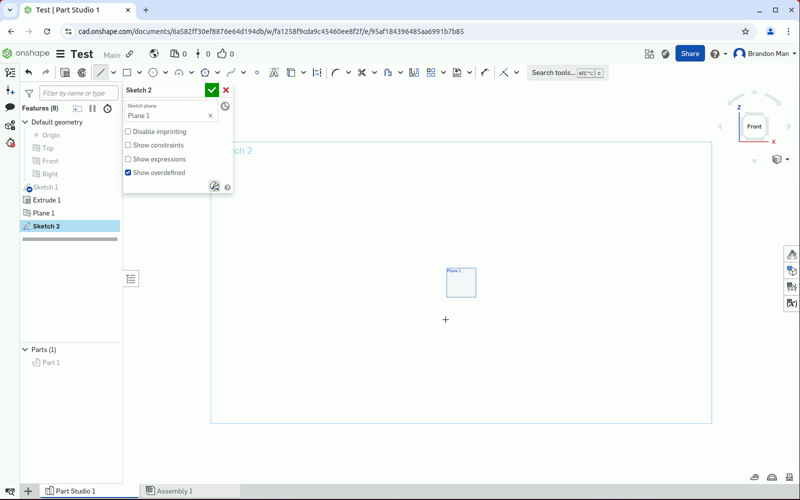
click(445, 319)
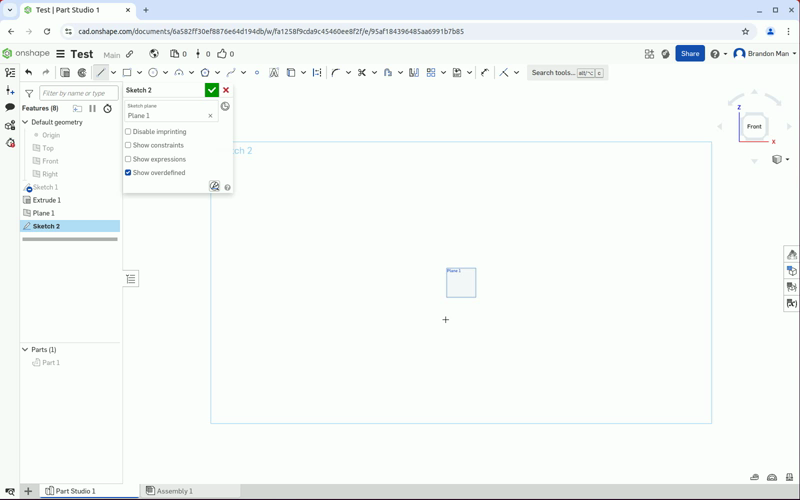
key_up(shift)
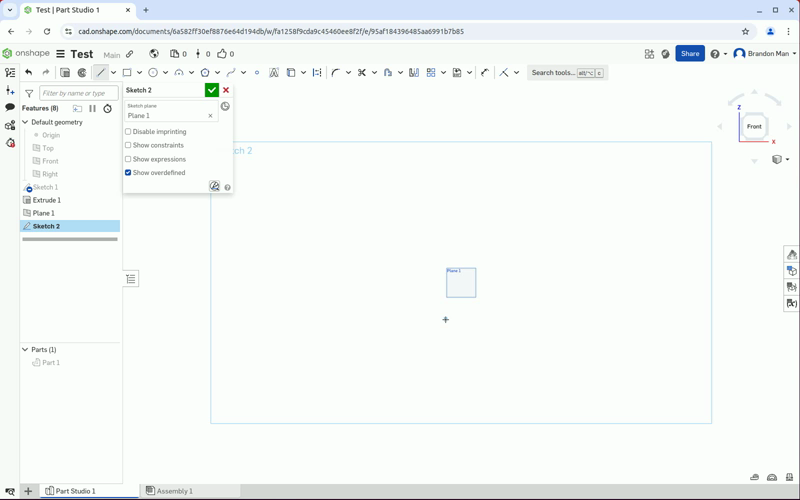
key_down(shift)
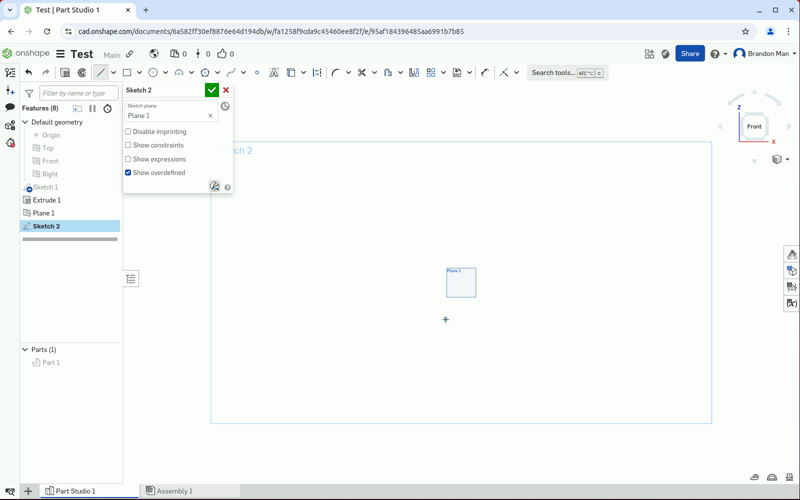
mouse_move(536, 319)
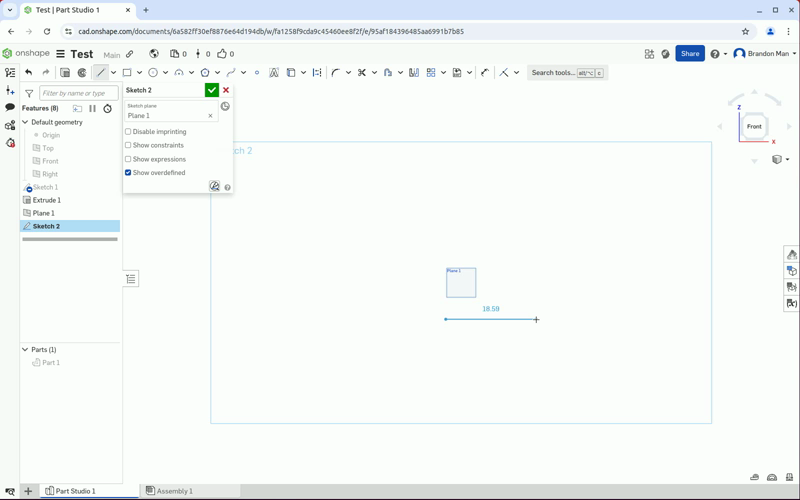
click(536, 319)
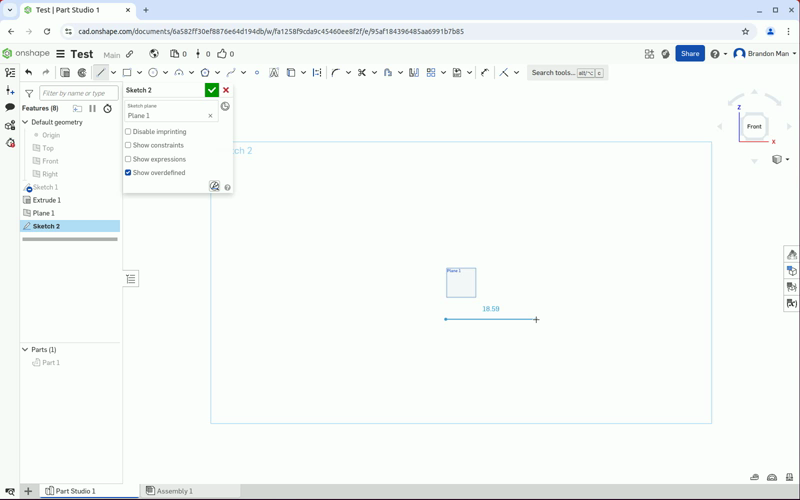
key_up(shift)
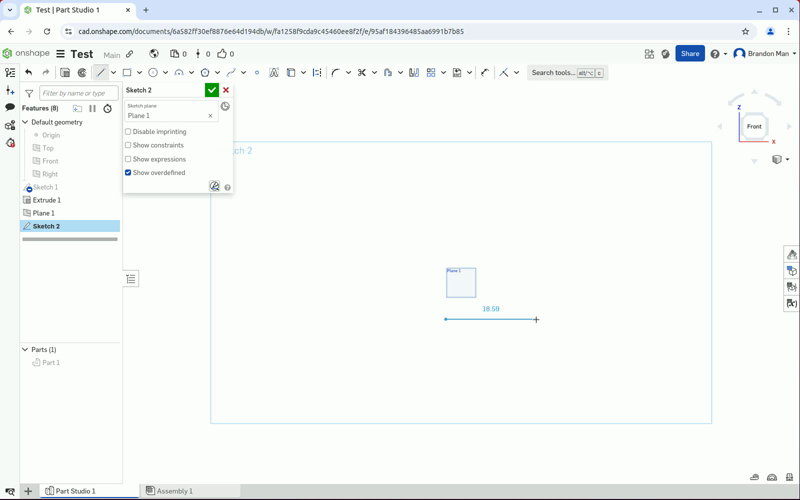
key_down(shift)
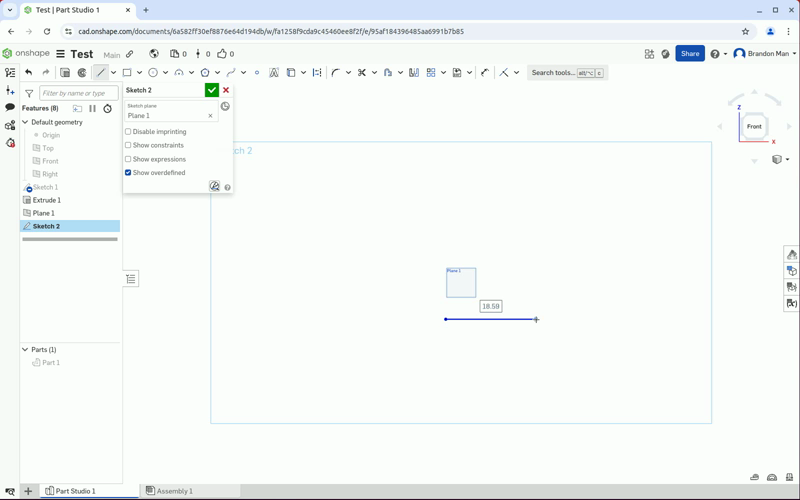
mouse_move(536, 246)
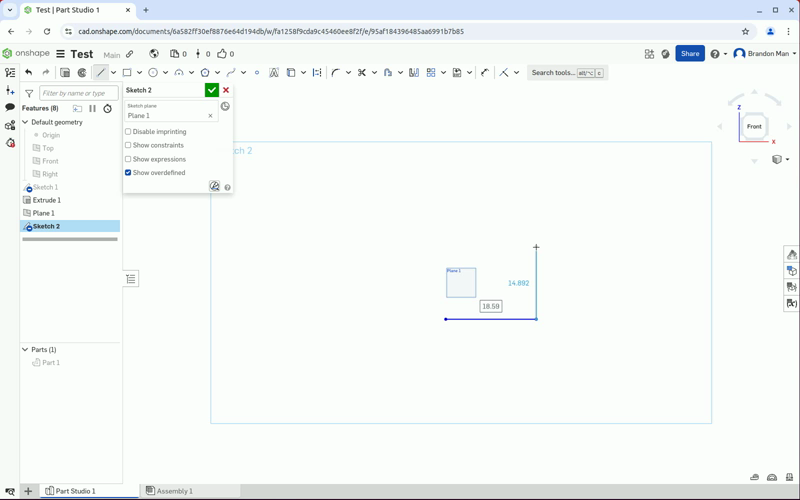
click(536, 246)
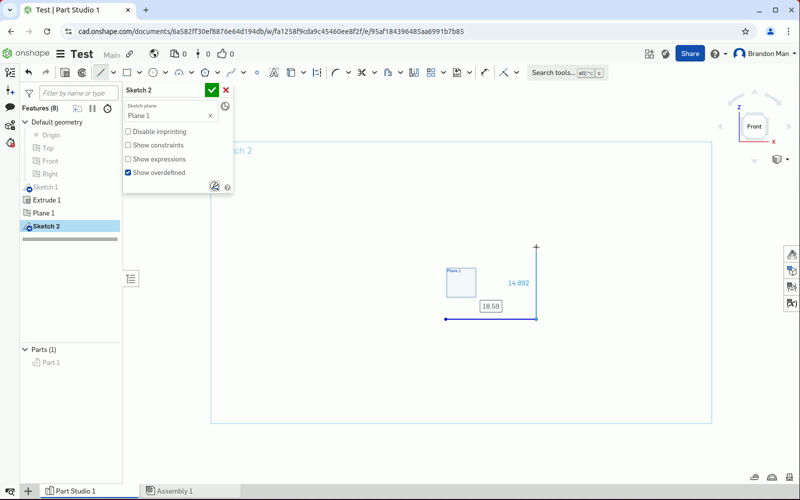
key_up(shift)
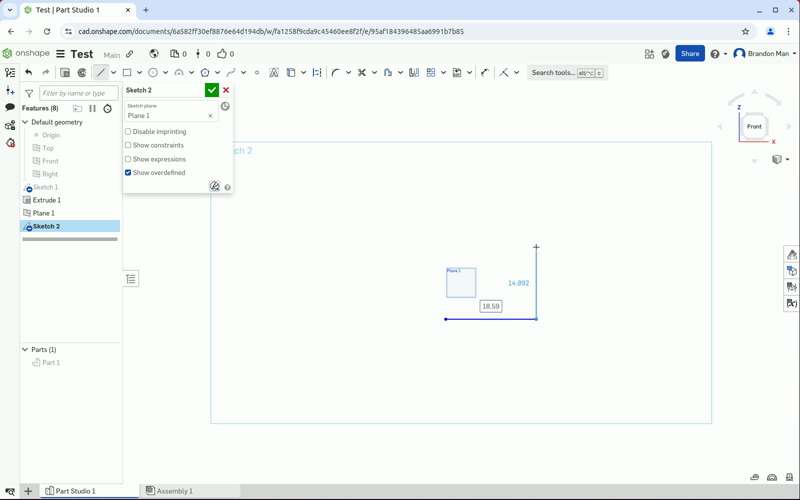
key_down(shift)
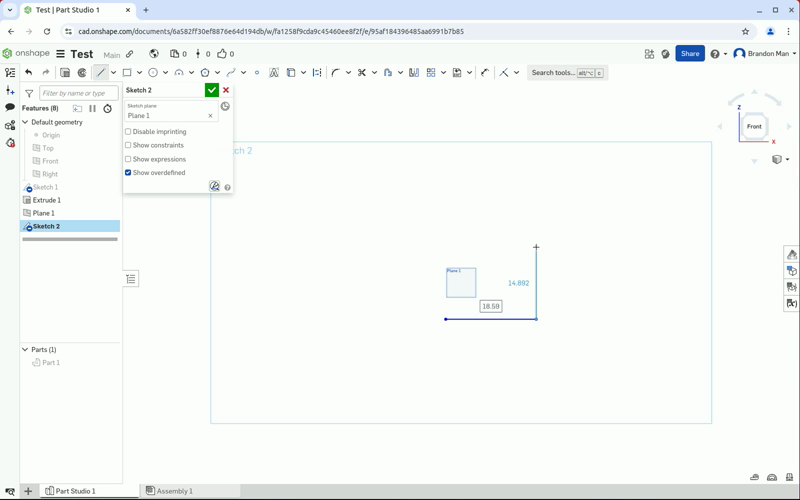
mouse_move(445, 246)
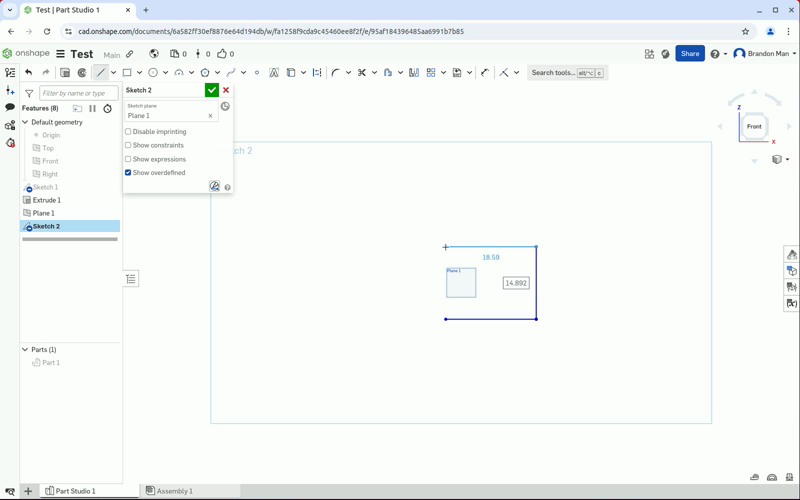
click(445, 246)
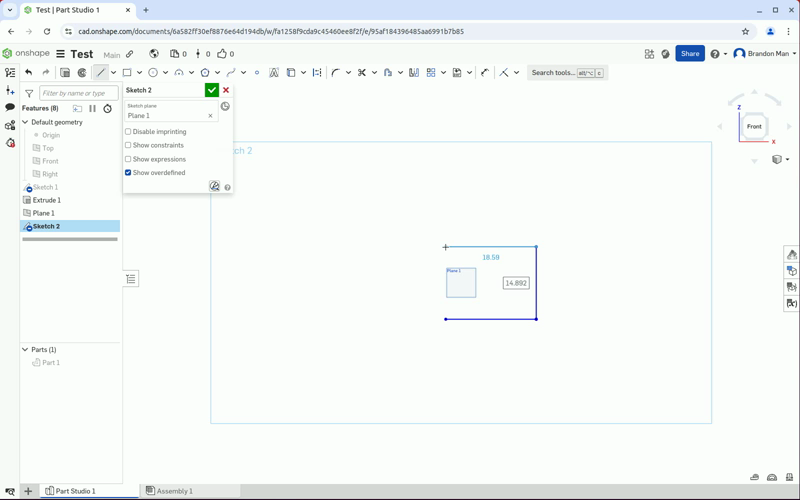
key_up(shift)
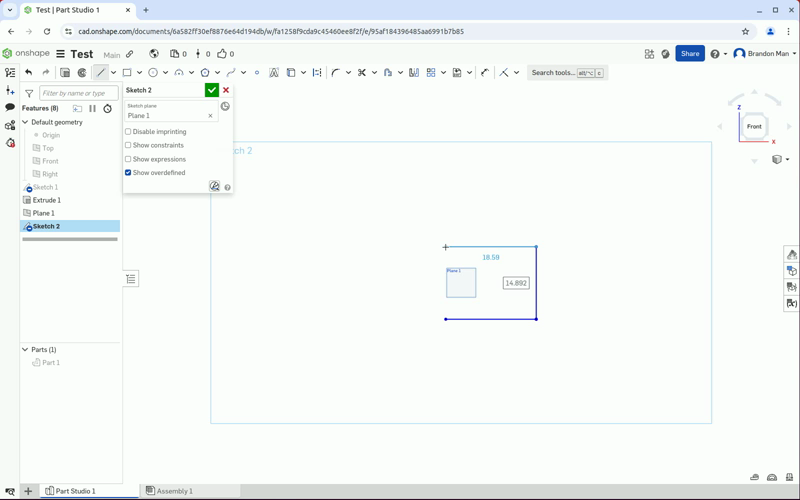
key_down(shift)
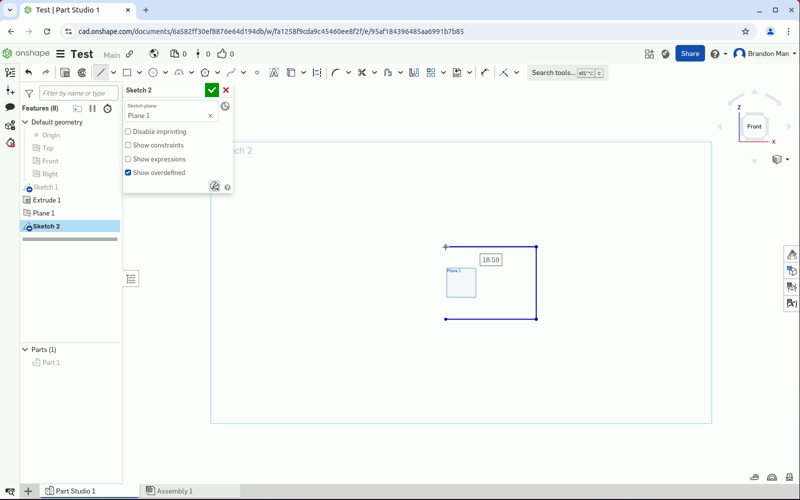
mouse_move(445, 319)
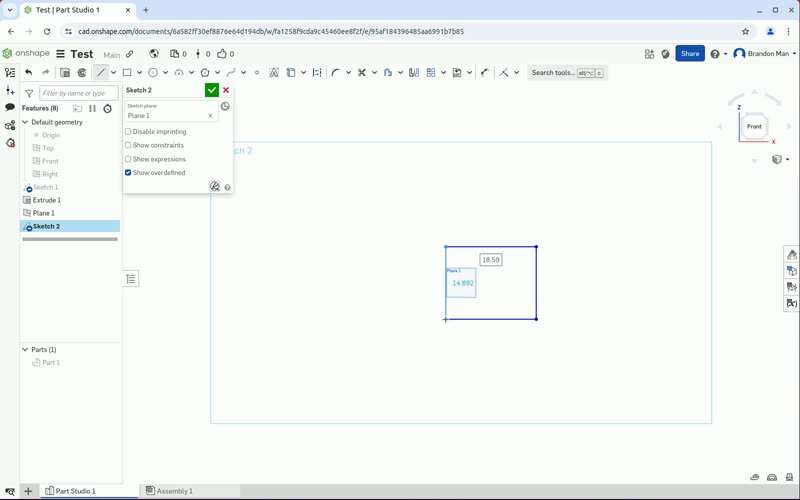
key_up(shift)
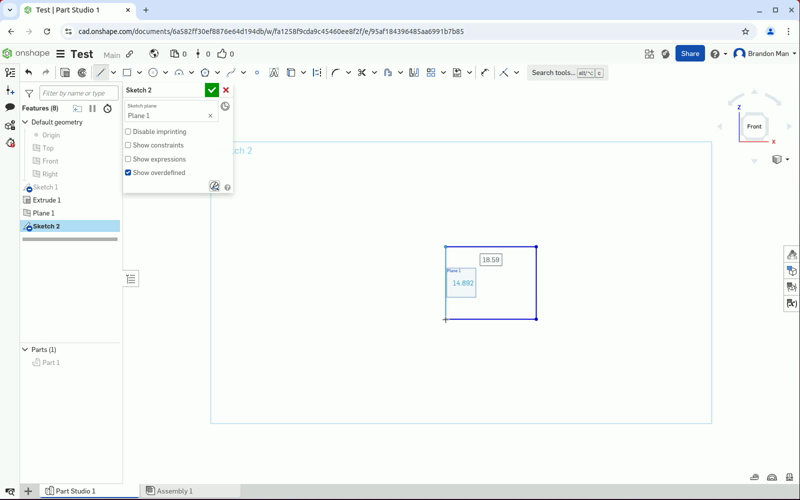
click(445, 319)
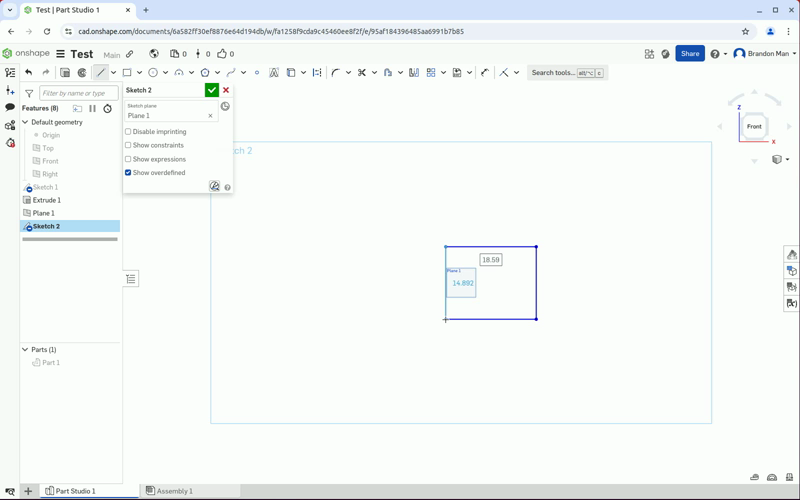
key(esc)
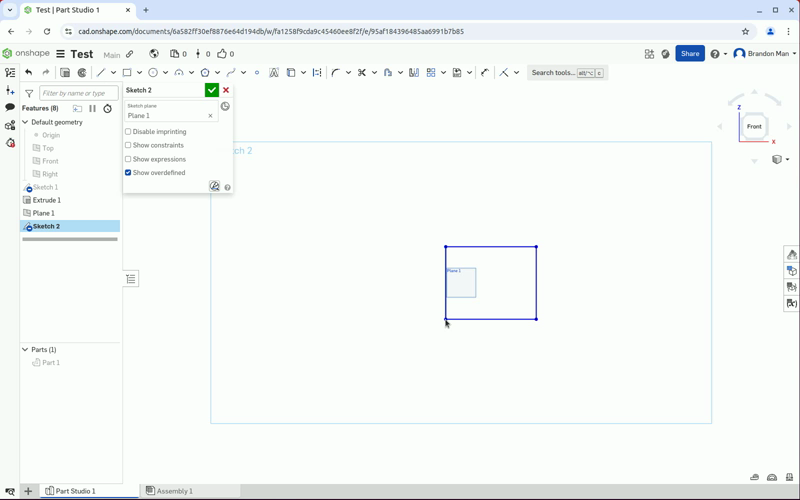
mouse_move(472, 288)
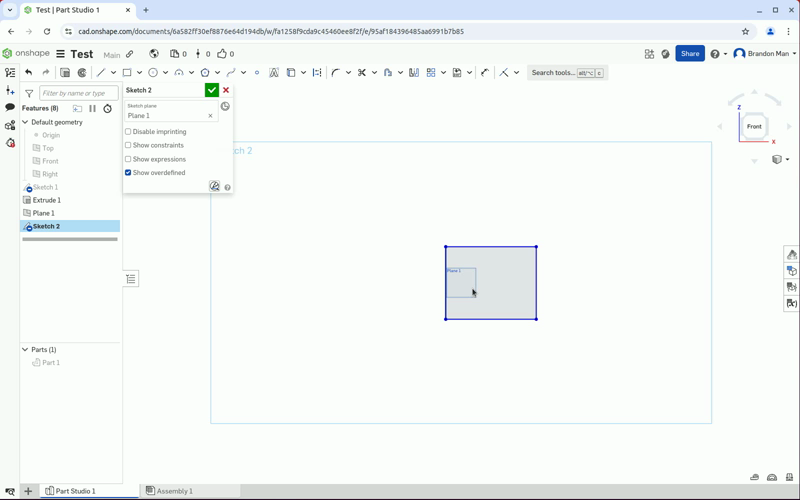
click(472, 288)
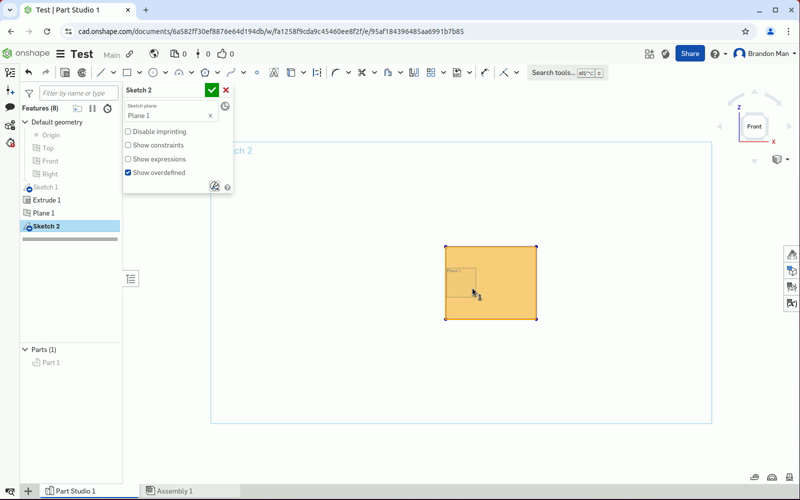
mouse_move(73, 352)
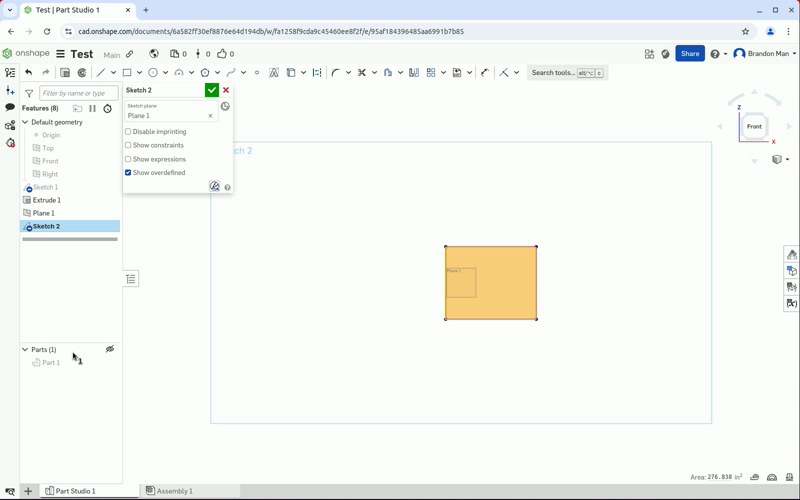
key(shift+y)
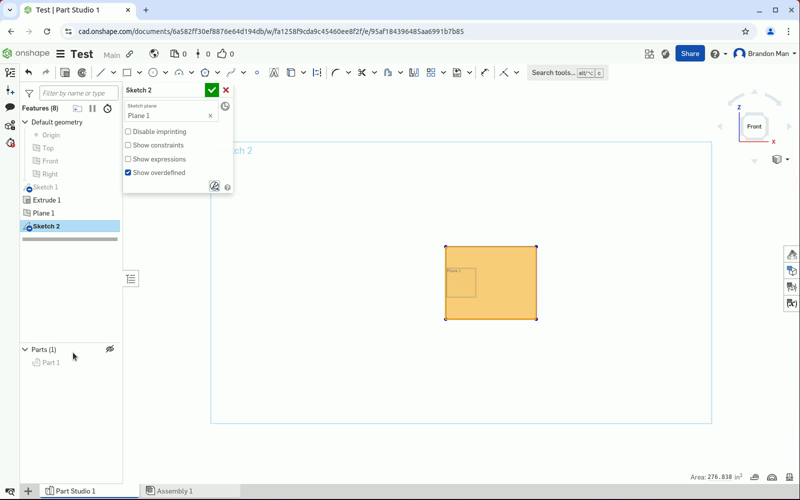
key(shift+e)
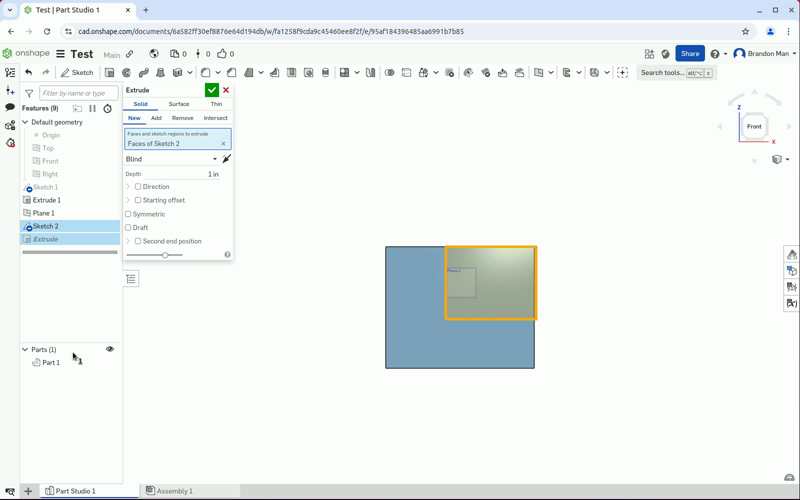
mouse_move(143, 106)
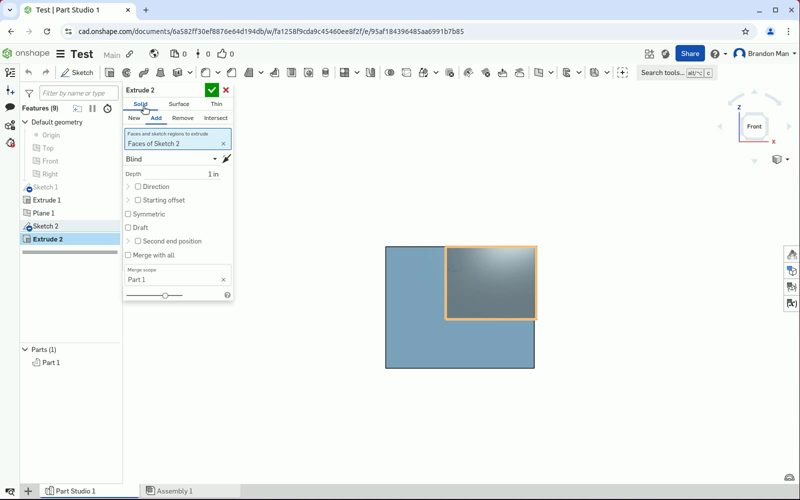
click(143, 106)
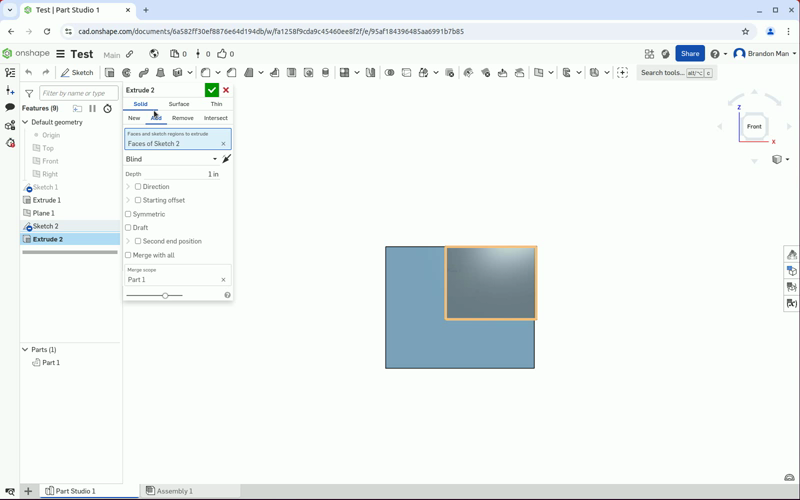
mouse_move(186, 120)
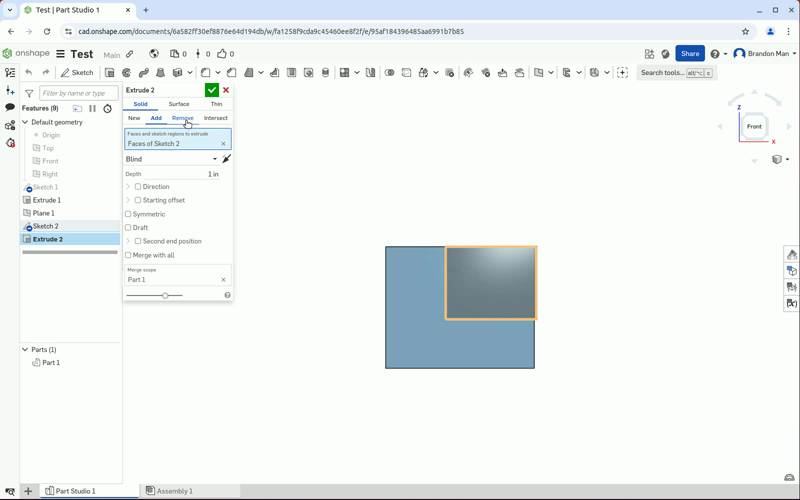
click(186, 120)
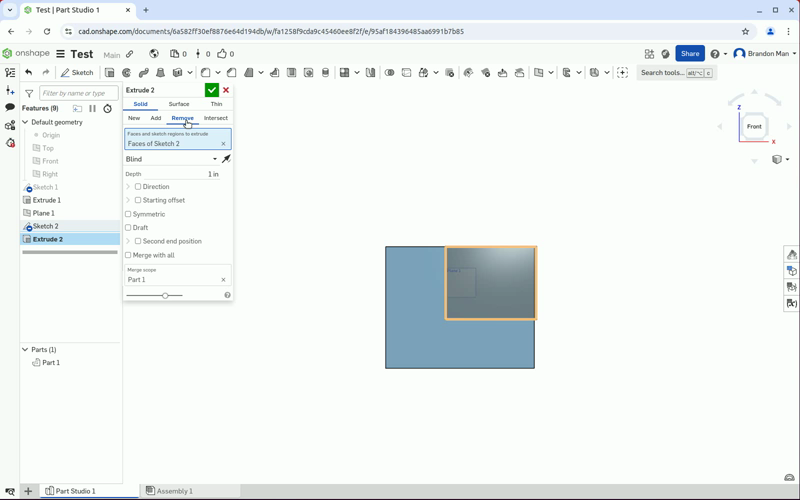
key(tab, 4)
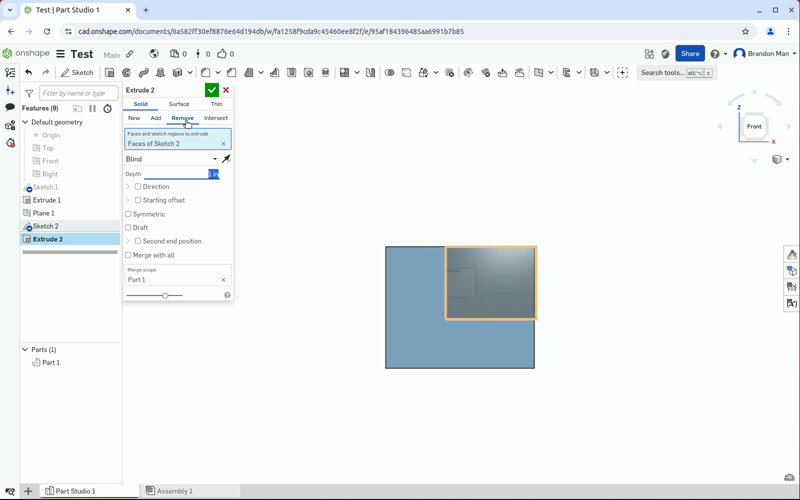
text(16.609)
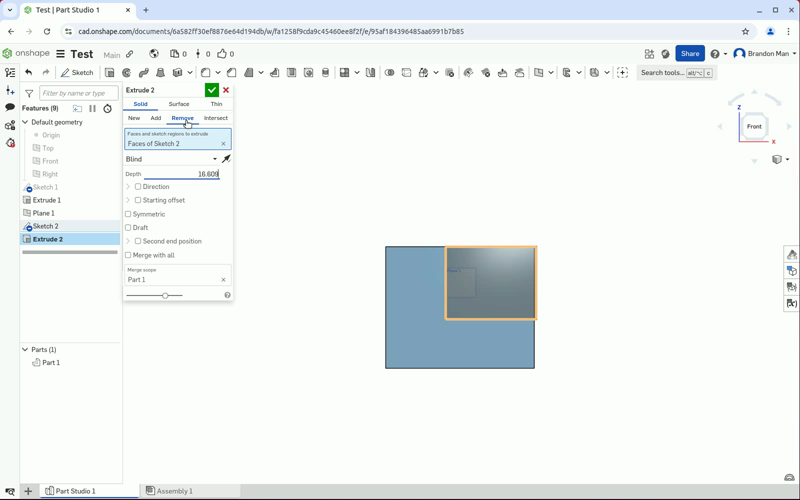
key(tab, 6)
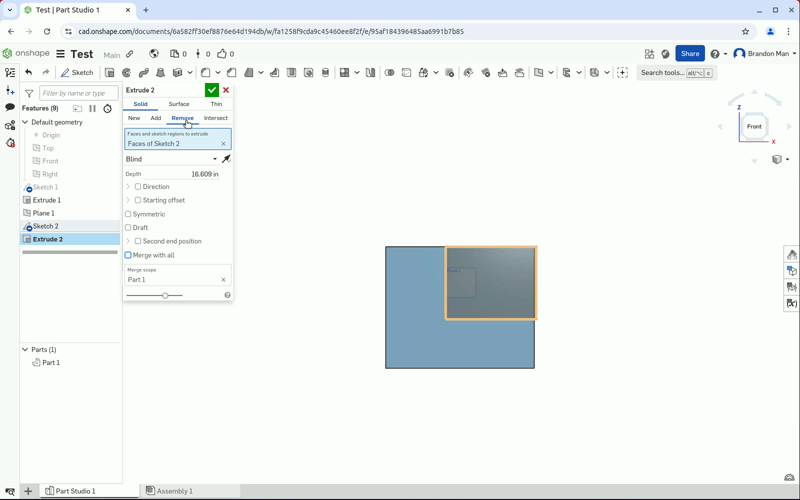
key(space)
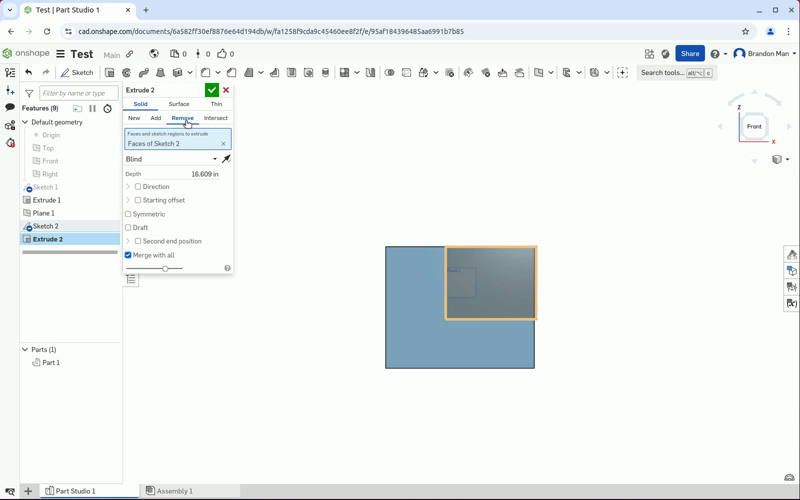
key(enter)
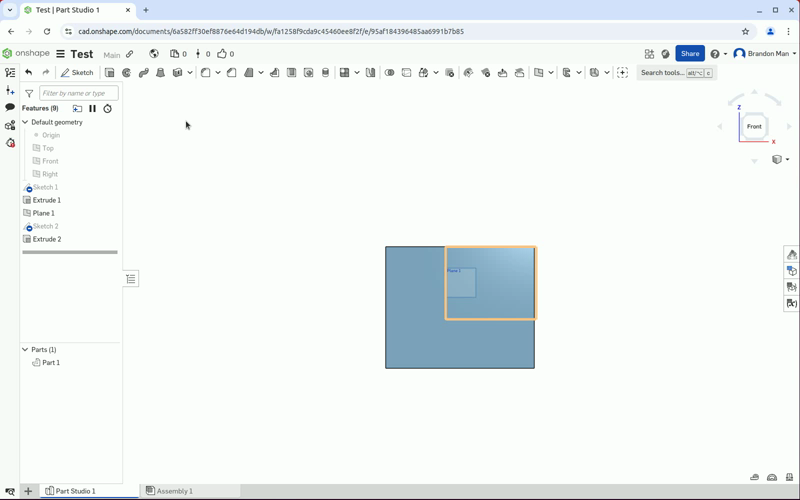
key(shift+h)
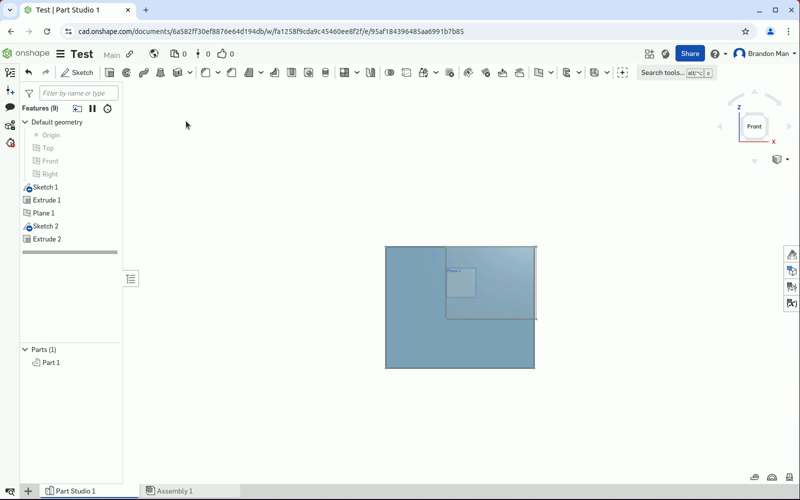
key(shift+h)
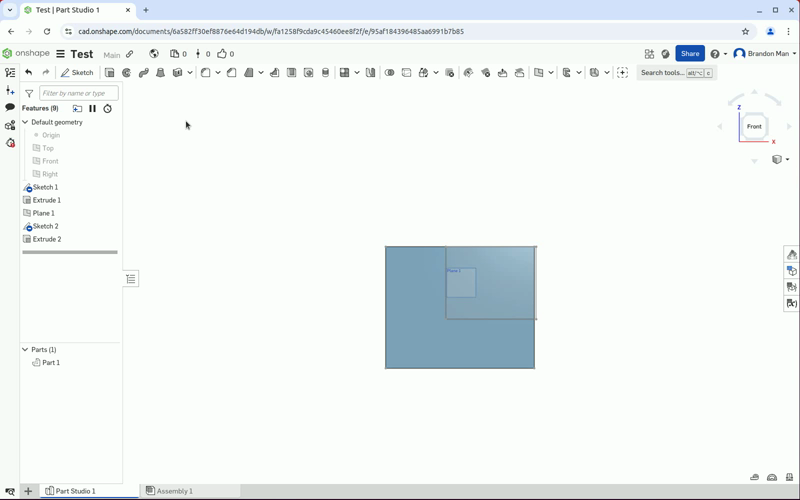
key(shift+7)
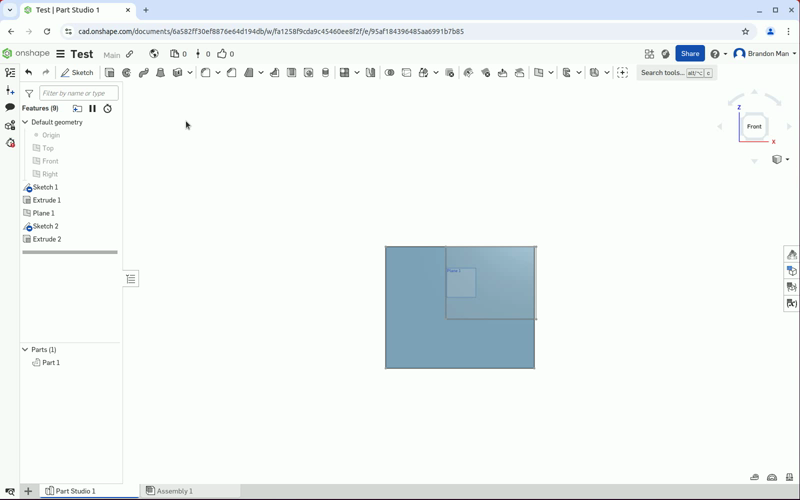
key(left, 2)
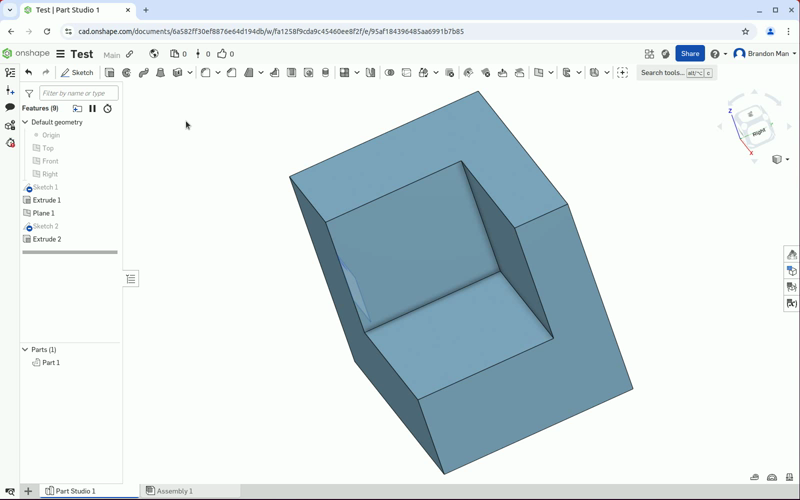
key(down, 2)
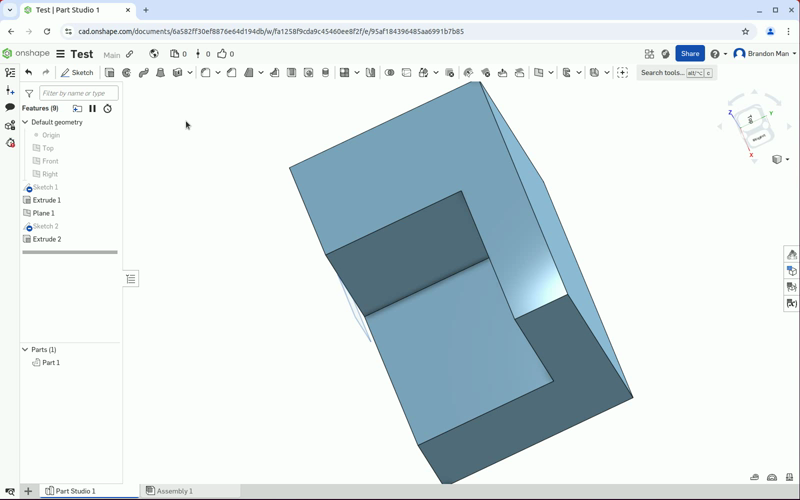
key(up, 2)
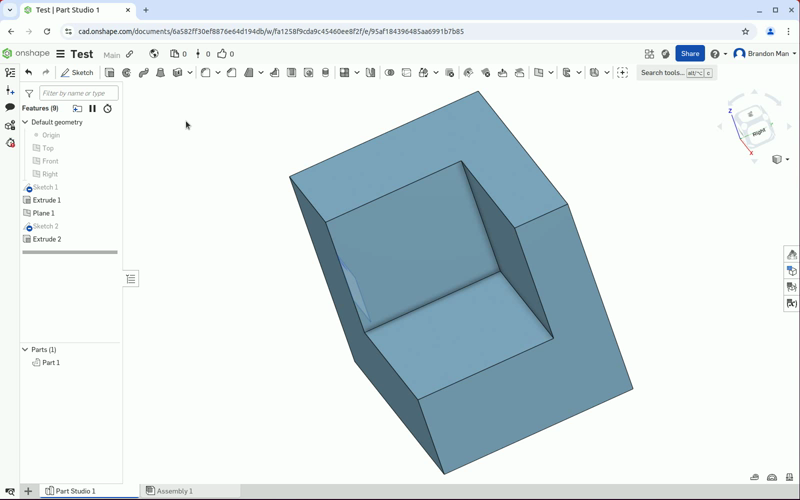
key(right, 2)
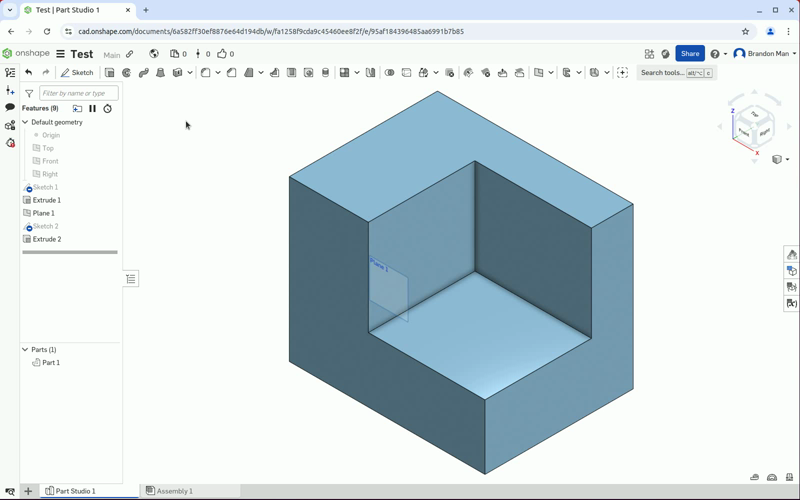
mouse_move(73, 189)
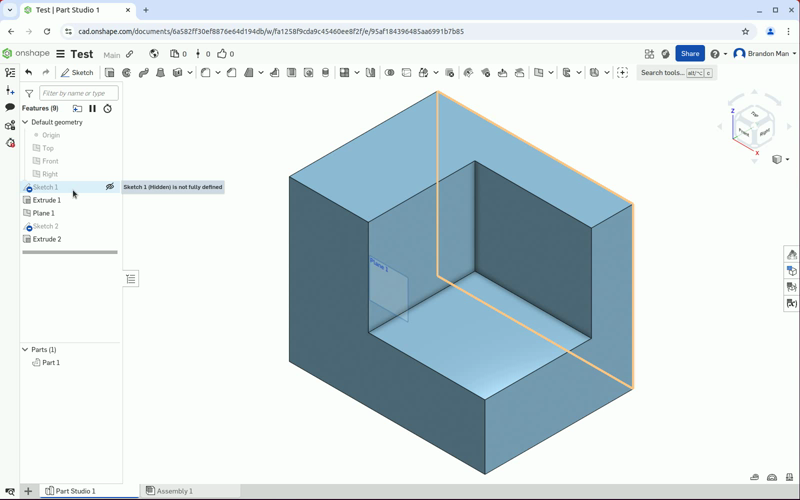
click(73, 189)